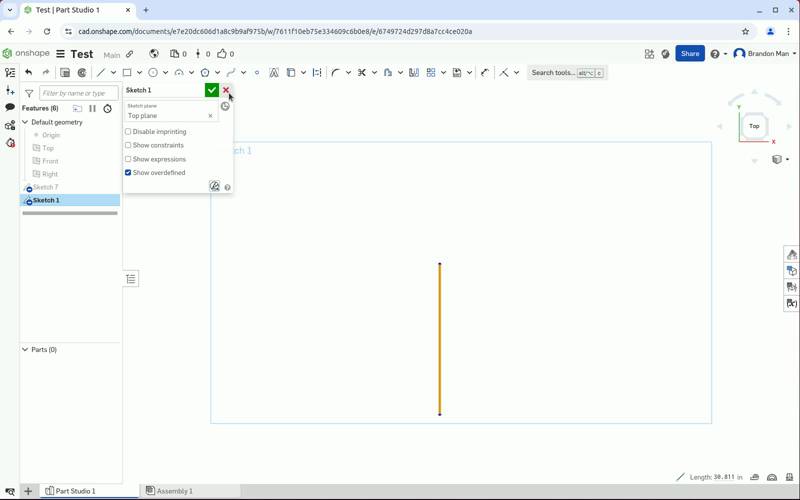
key(shift+h)
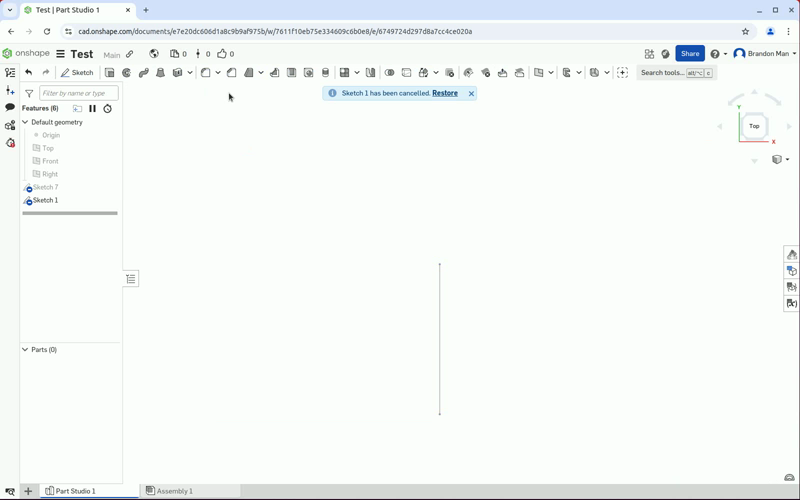
key(shift+s)
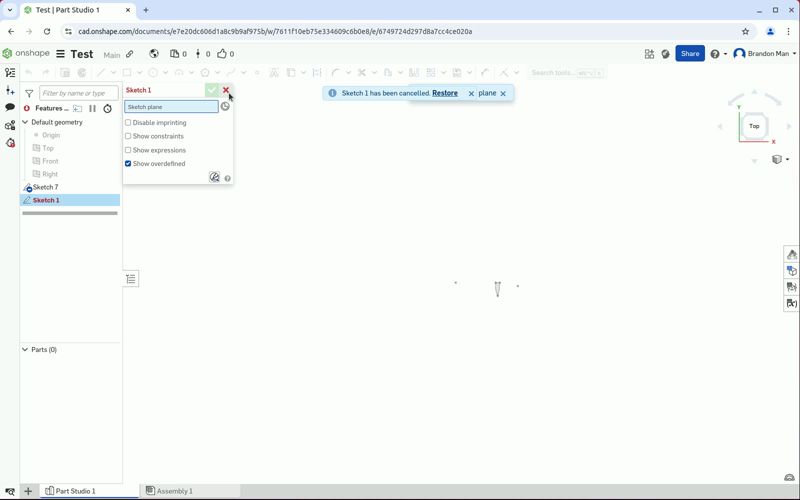
mouse_move(73, 150)
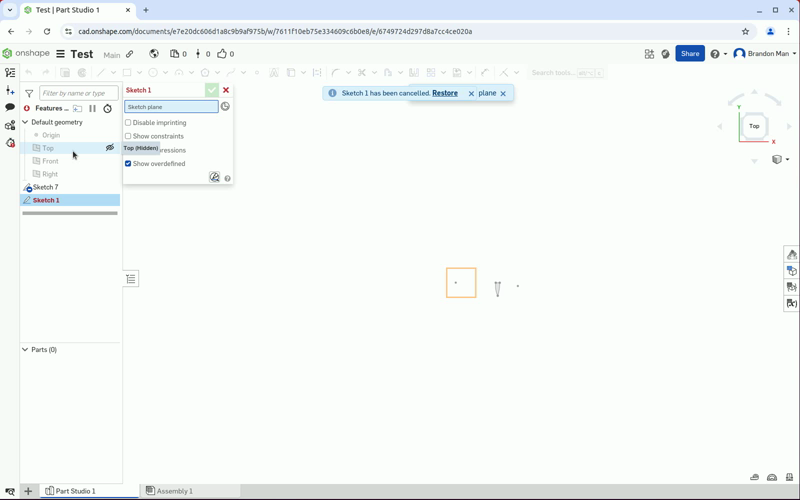
click(73, 150)
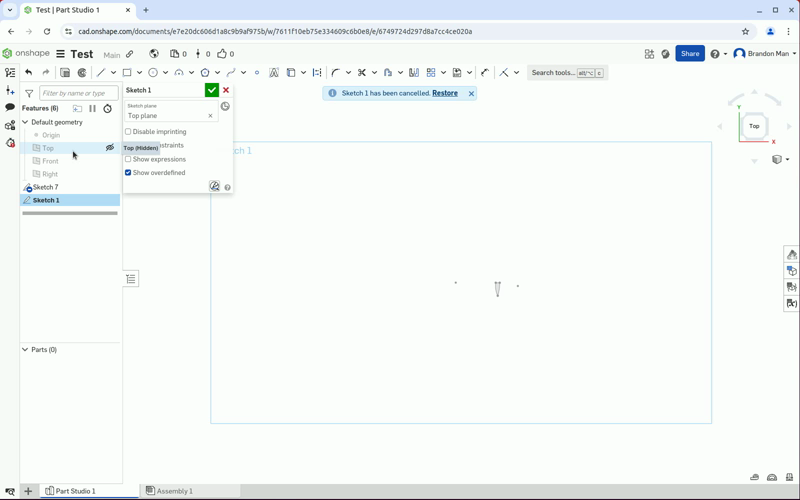
mouse_move(73, 352)
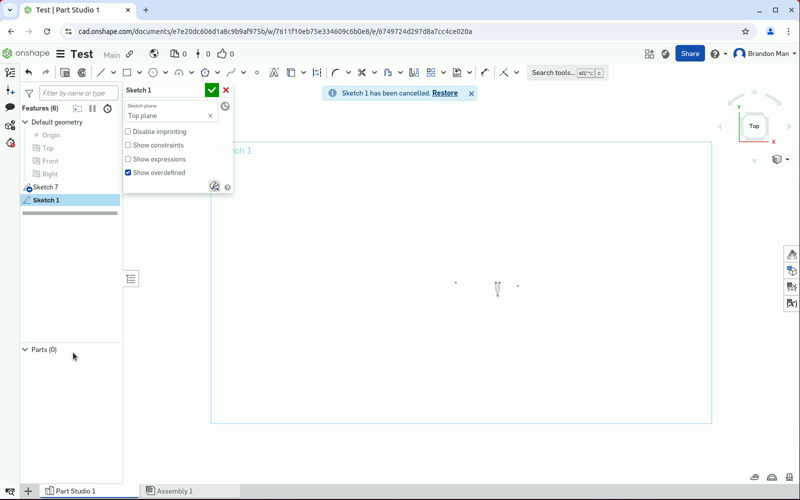
key(y)
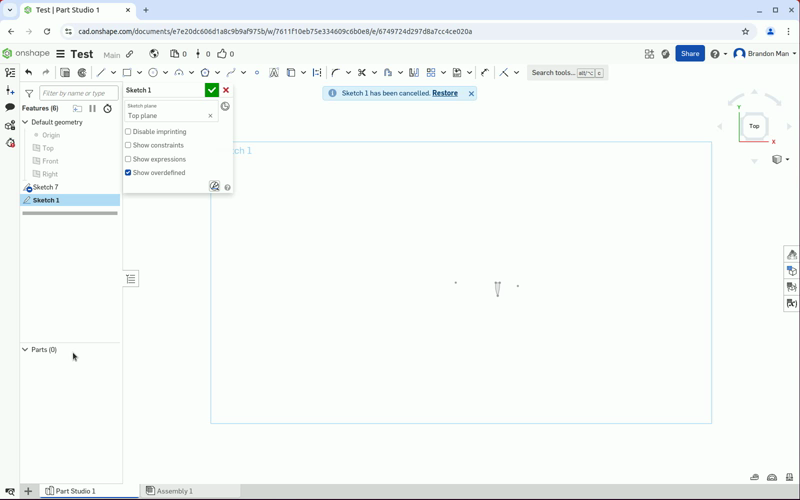
key(l)
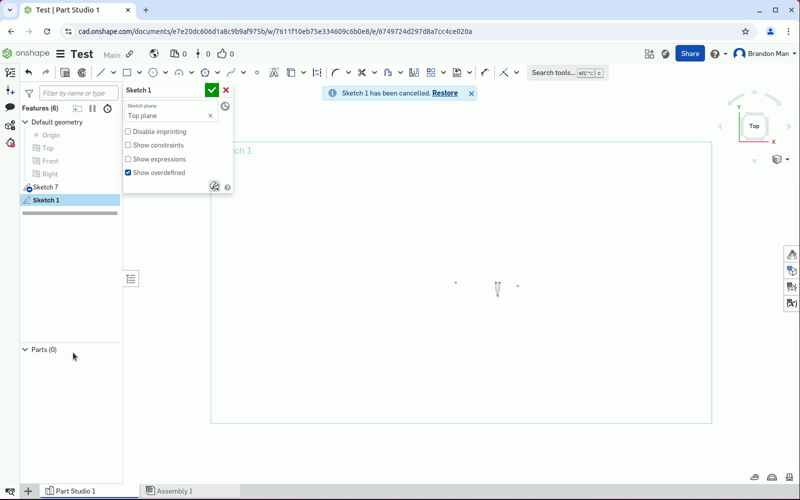
key_down(shift)
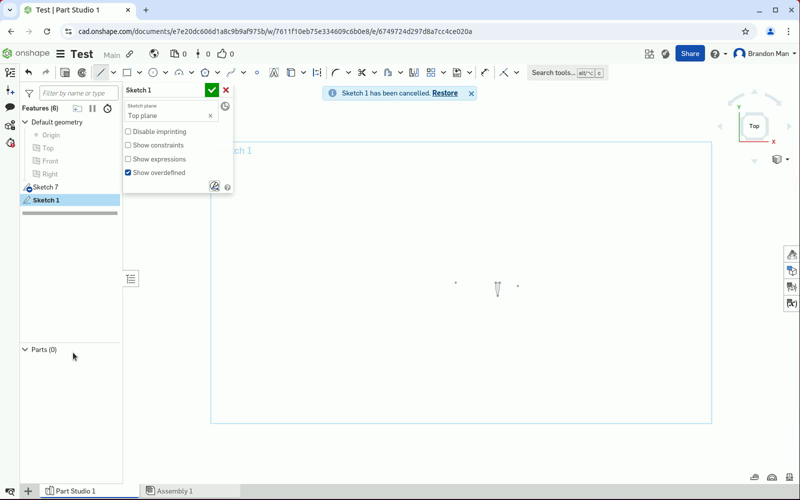
mouse_move(348, 395)
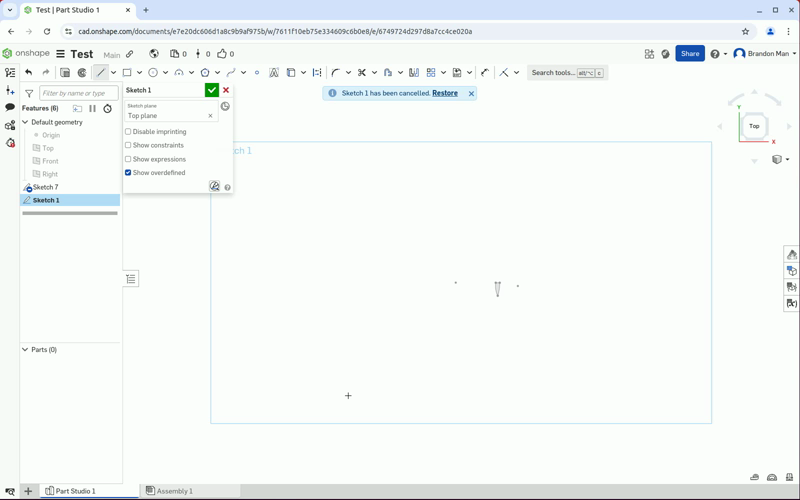
click(348, 395)
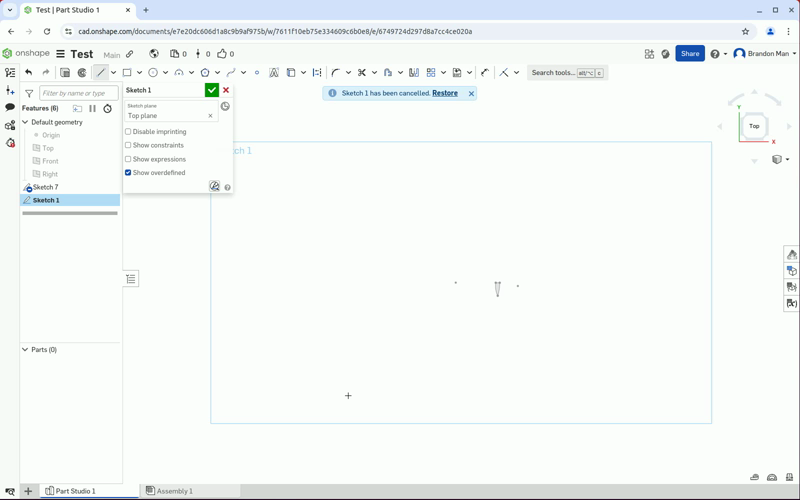
key_up(shift)
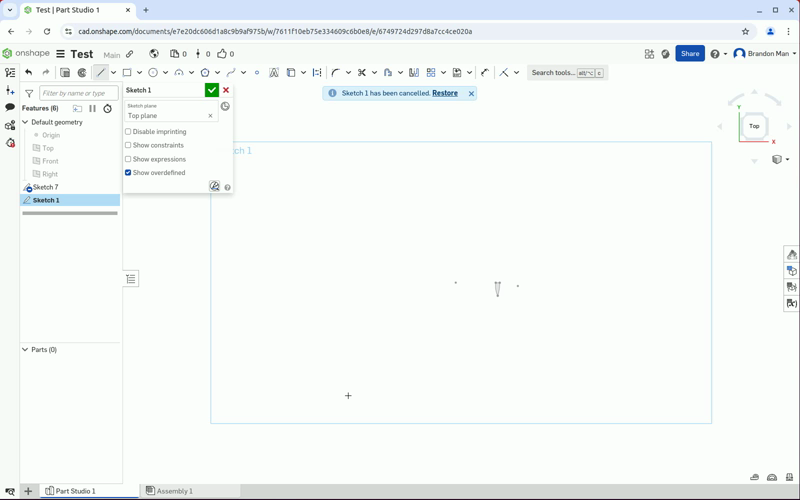
key_down(shift)
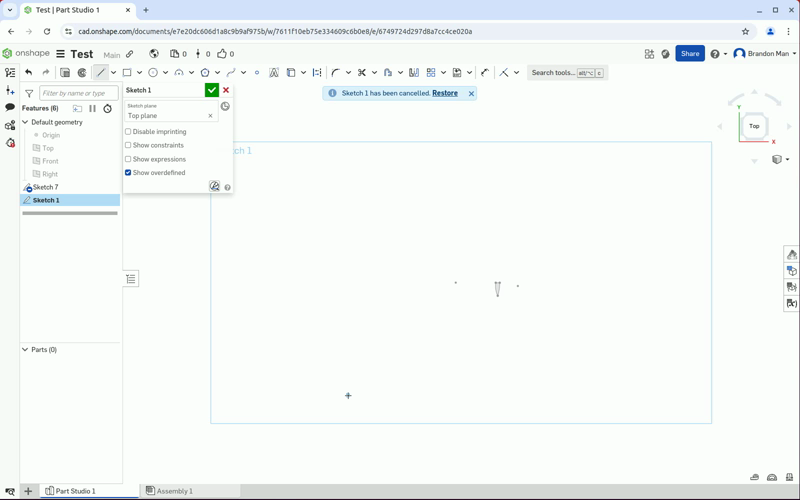
mouse_move(572, 395)
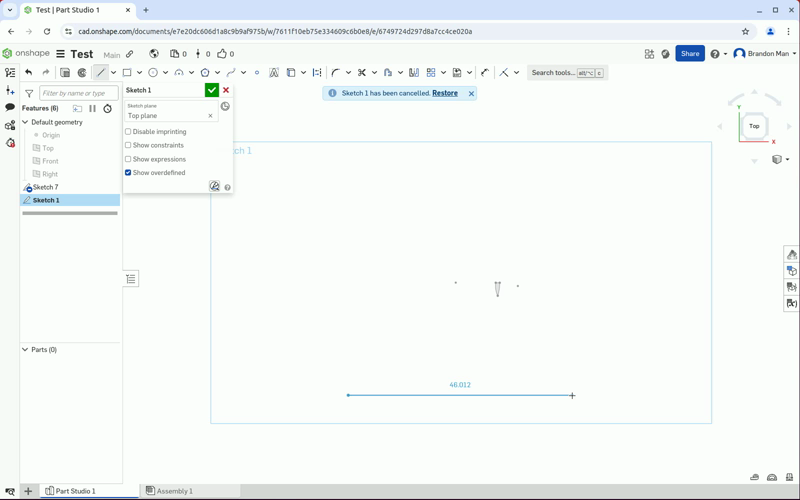
click(572, 395)
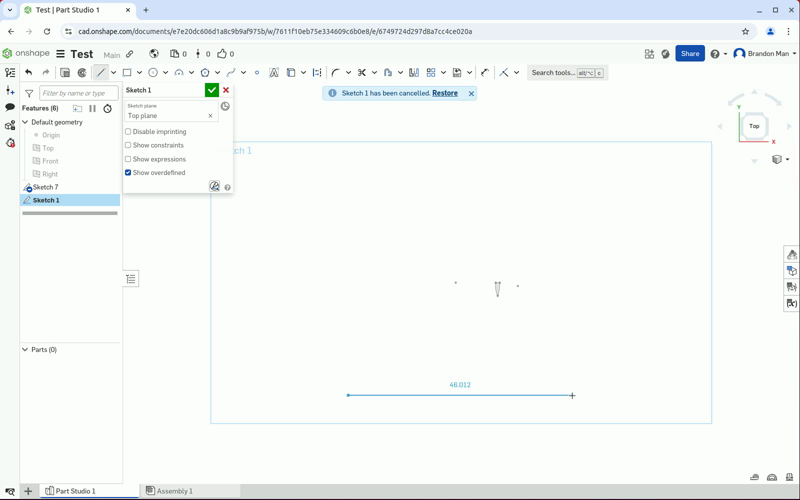
key_up(shift)
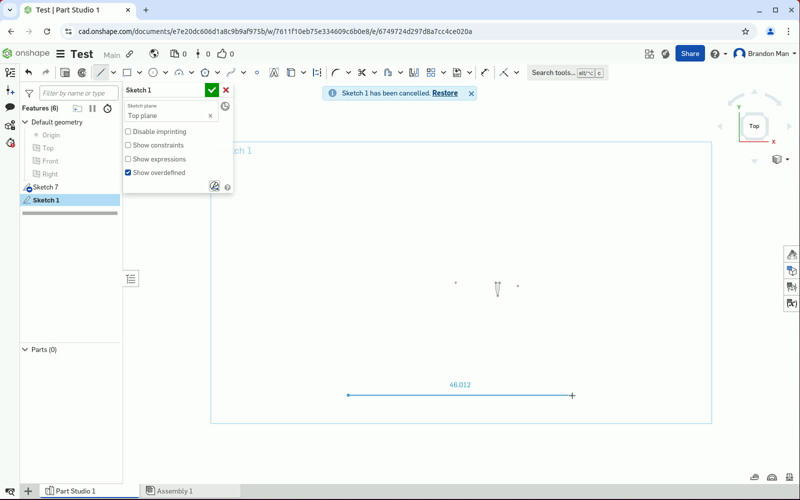
key_down(shift)
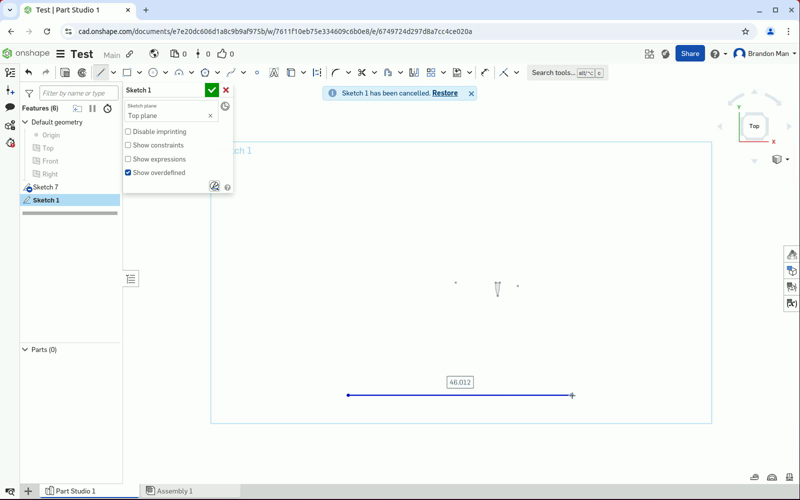
mouse_move(572, 171)
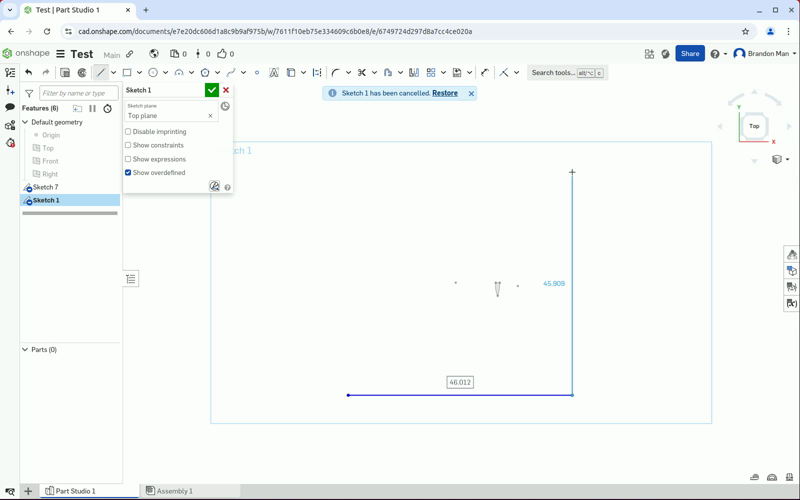
click(572, 171)
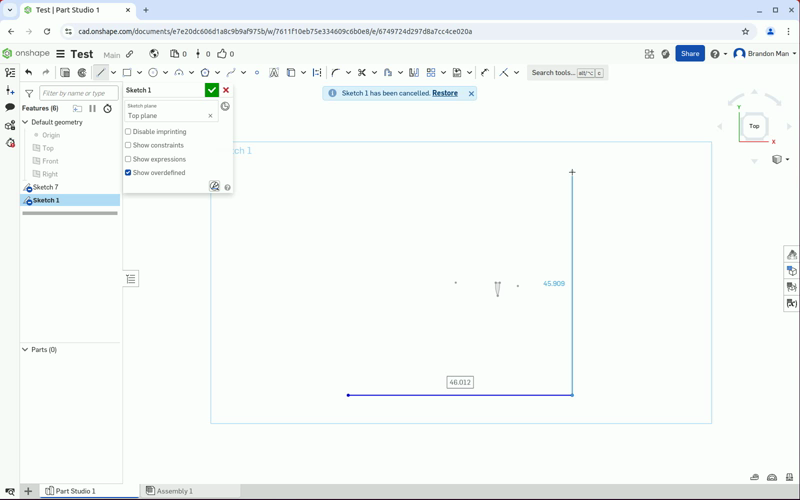
key_up(shift)
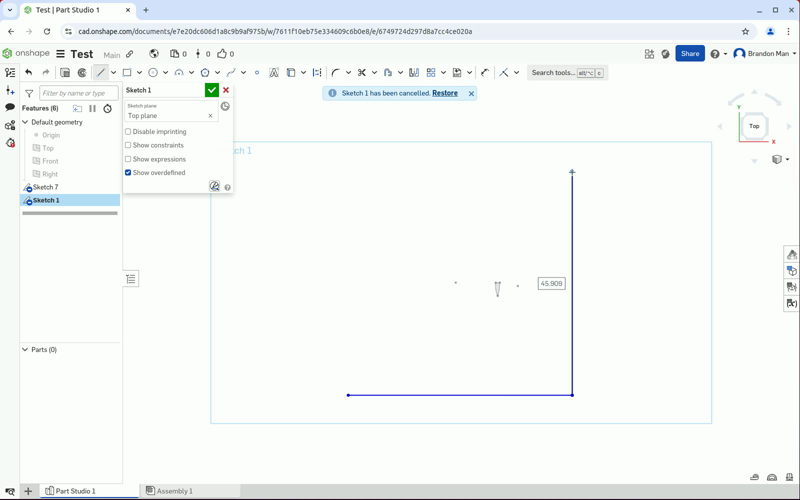
key_down(shift)
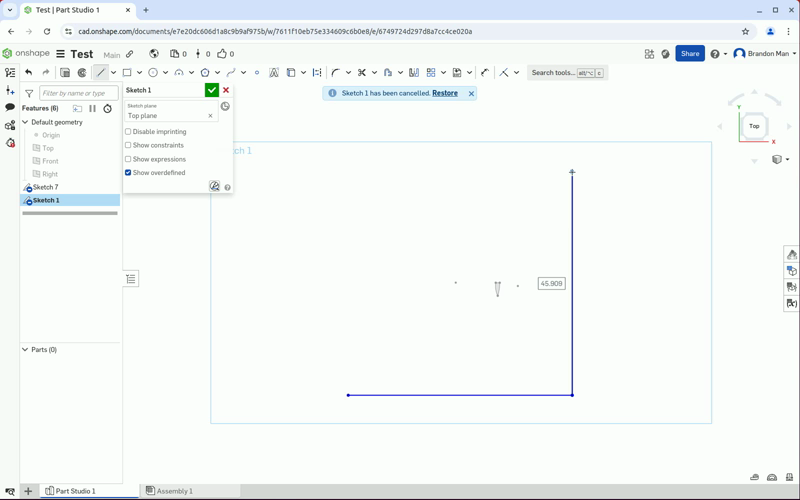
mouse_move(348, 171)
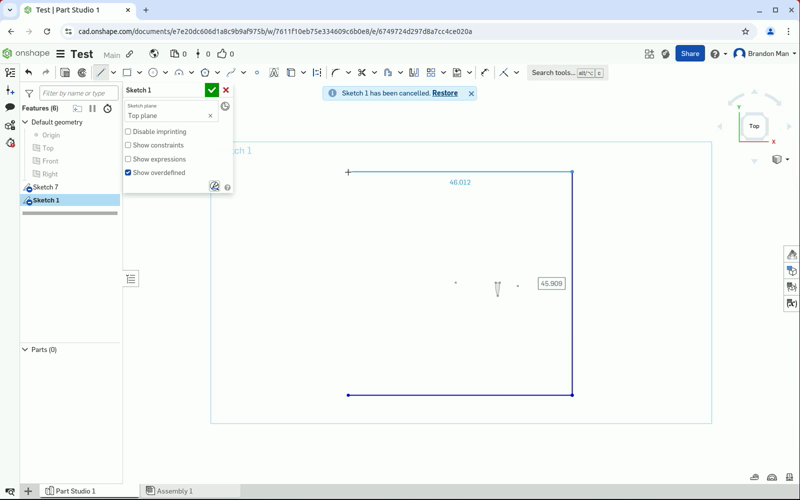
click(348, 171)
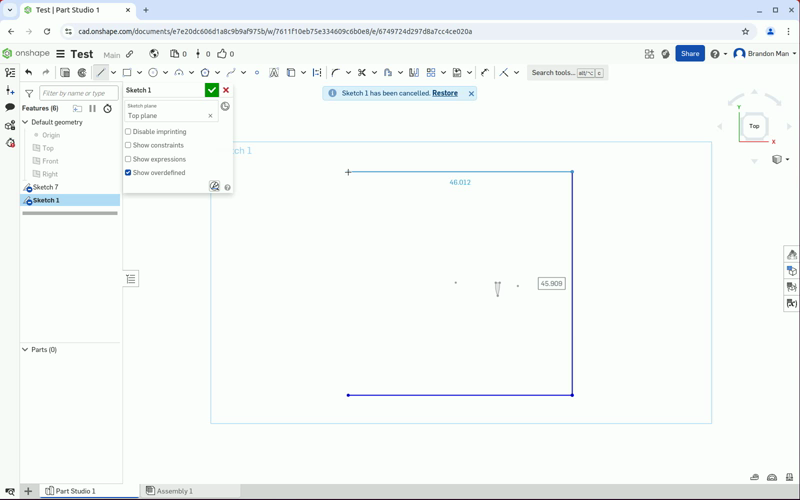
key_up(shift)
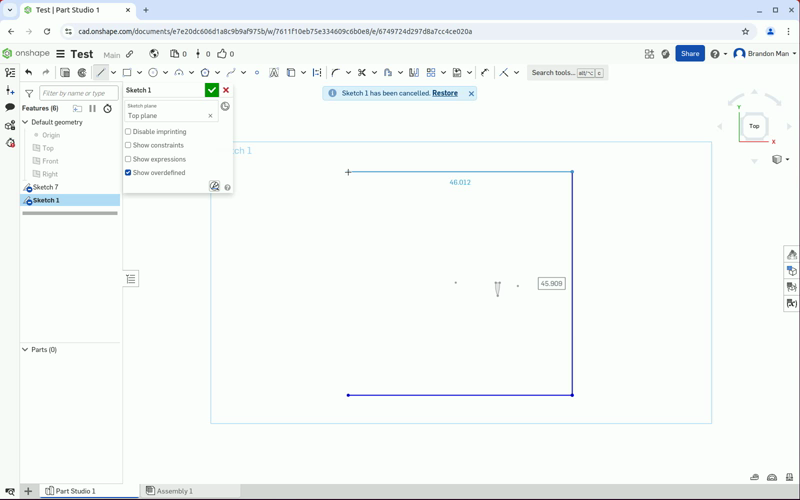
key_down(shift)
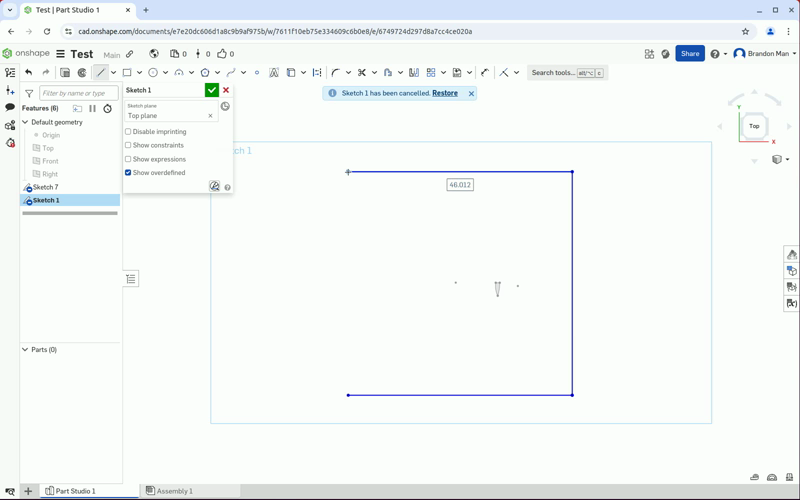
mouse_move(348, 395)
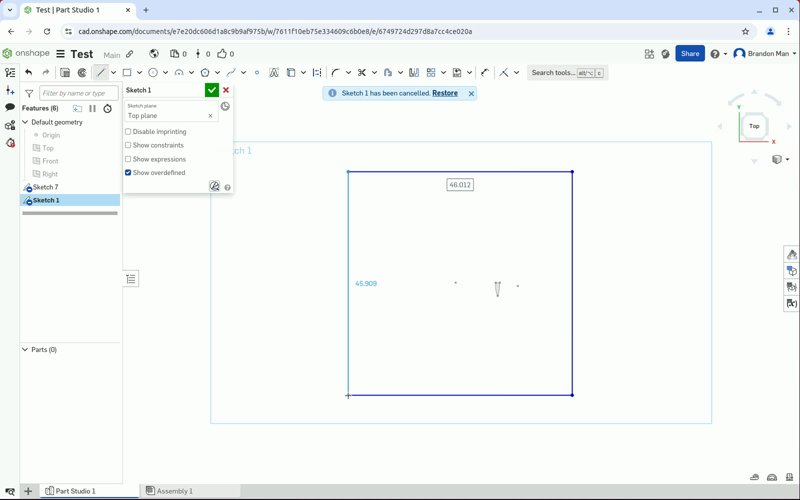
key_up(shift)
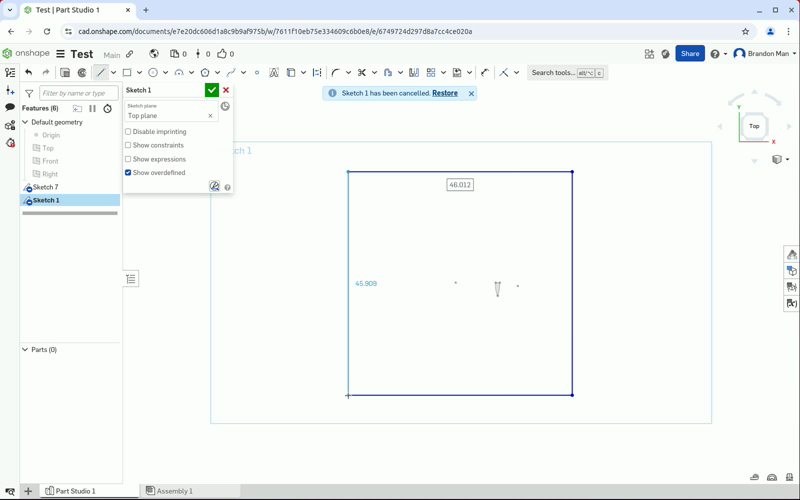
click(348, 395)
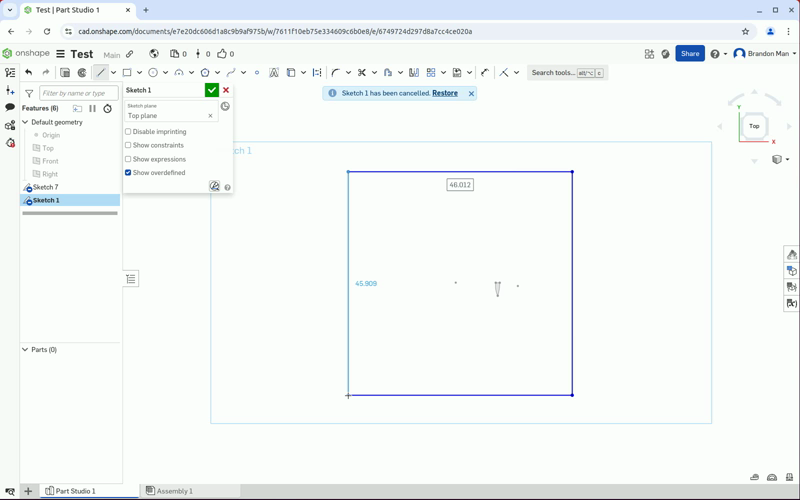
key(esc)
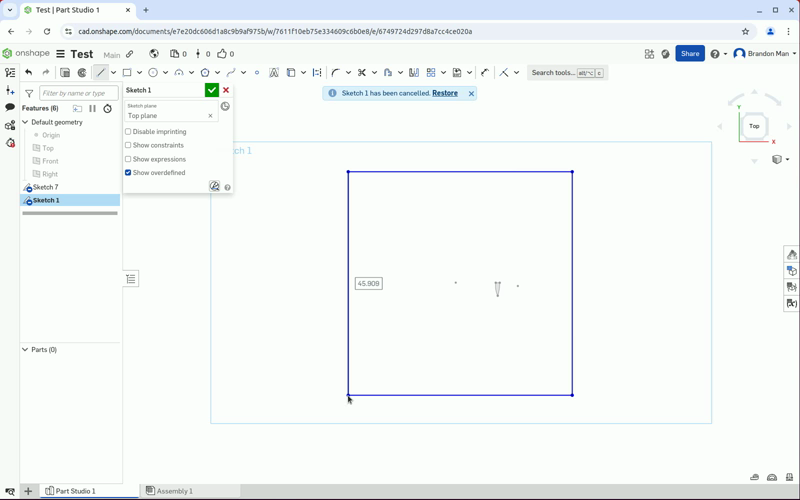
mouse_move(429, 334)
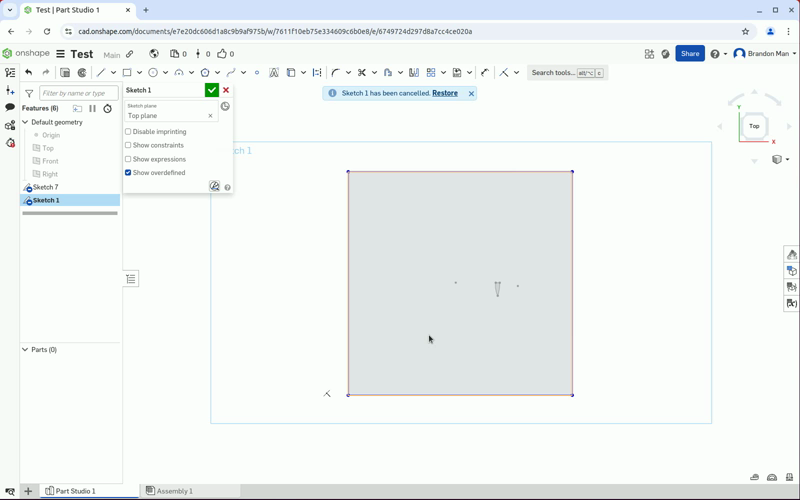
click(429, 334)
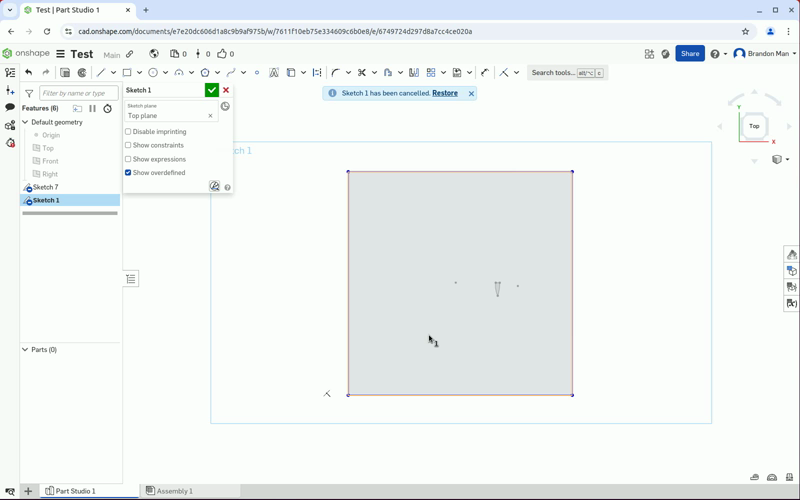
mouse_move(73, 352)
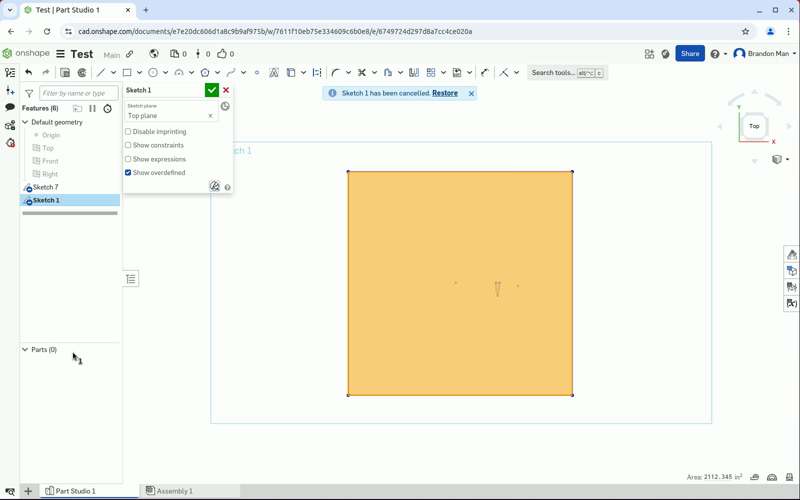
key(shift+y)
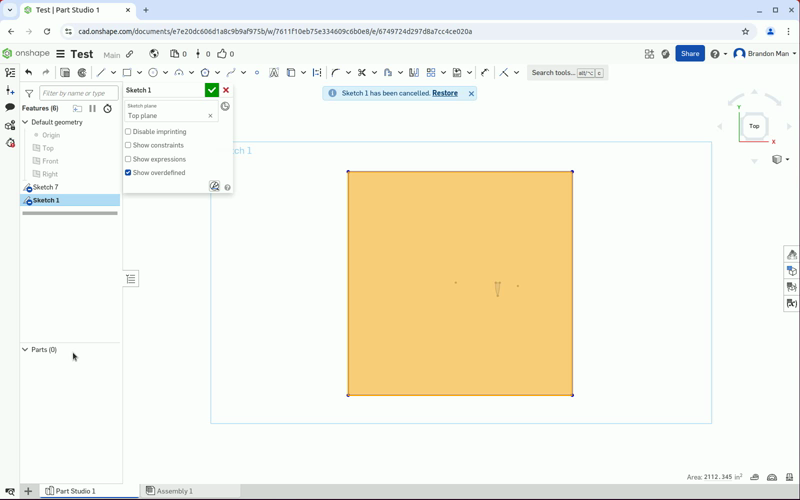
key(shift+e)
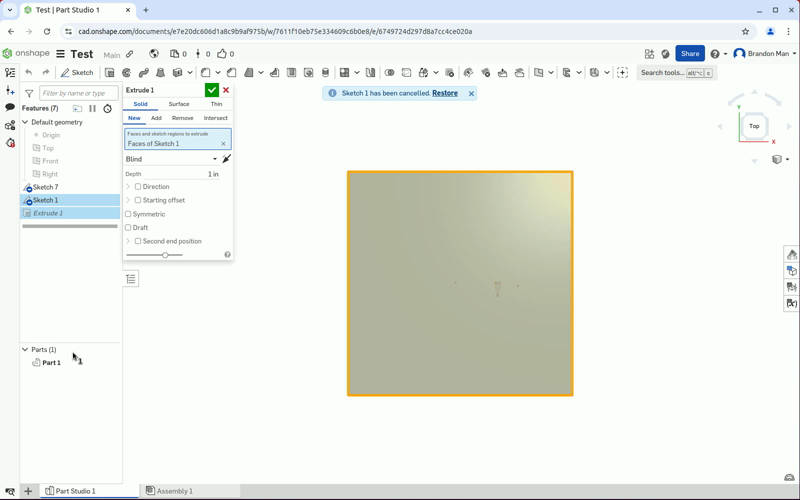
mouse_move(143, 106)
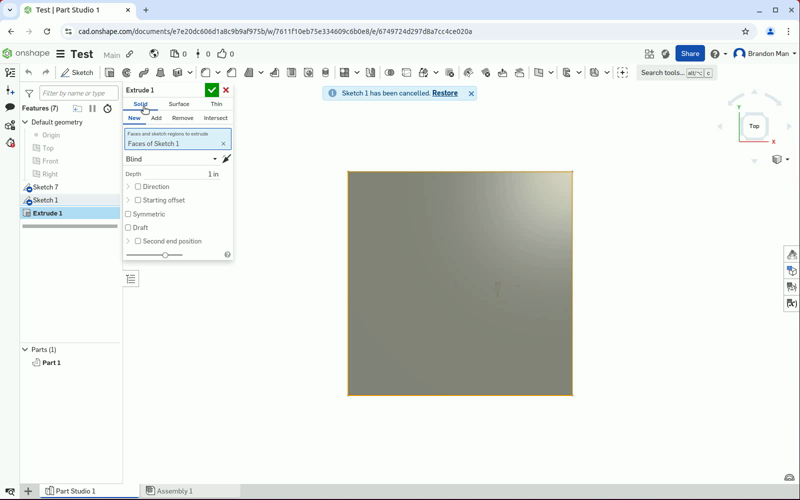
click(143, 106)
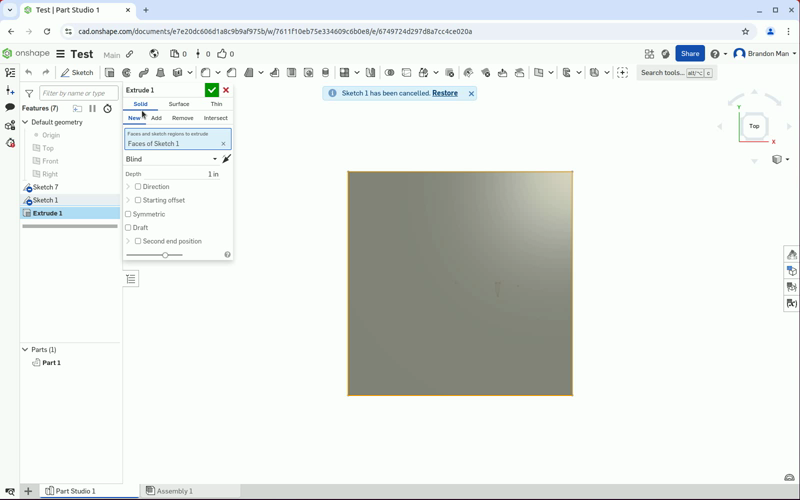
mouse_move(137, 120)
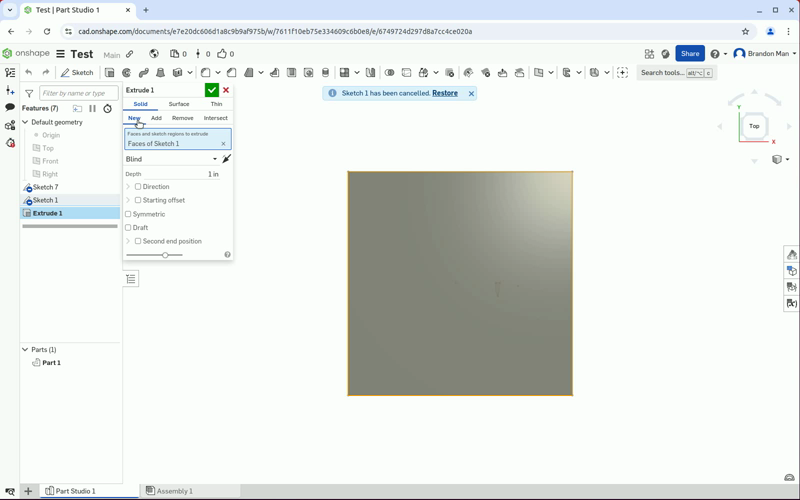
click(137, 120)
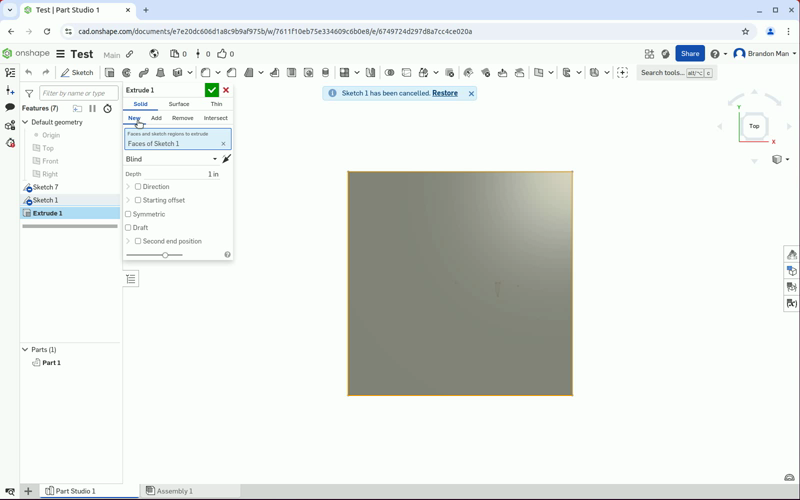
key(tab, 4)
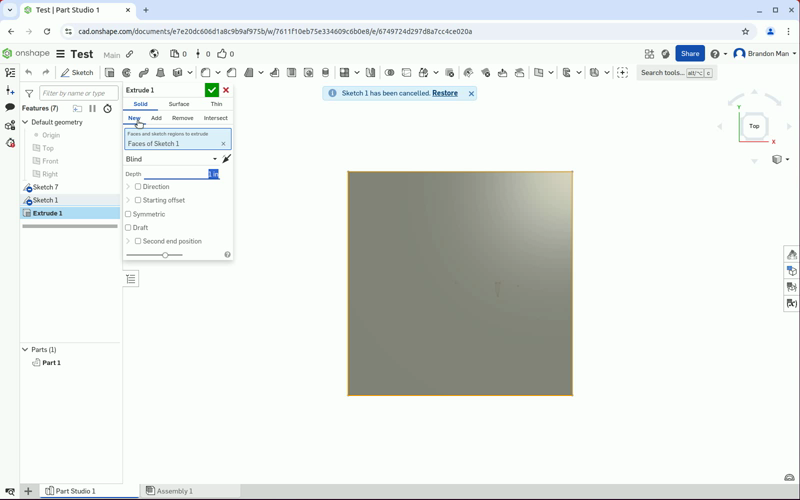
text(23.108)
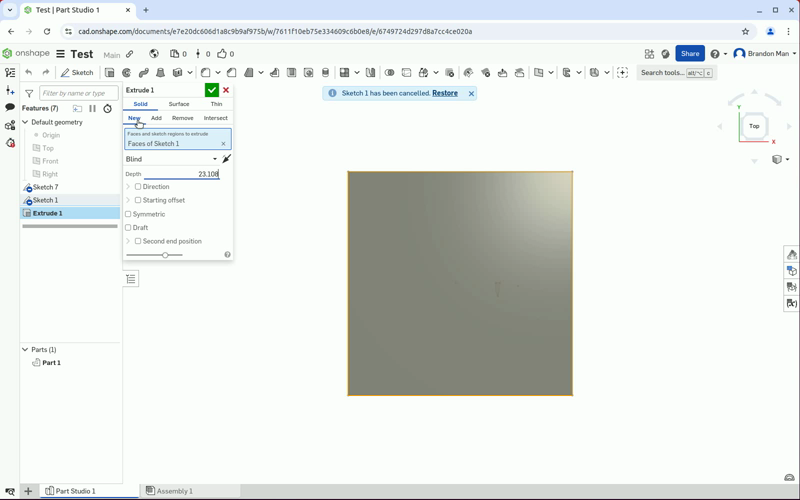
key(enter)
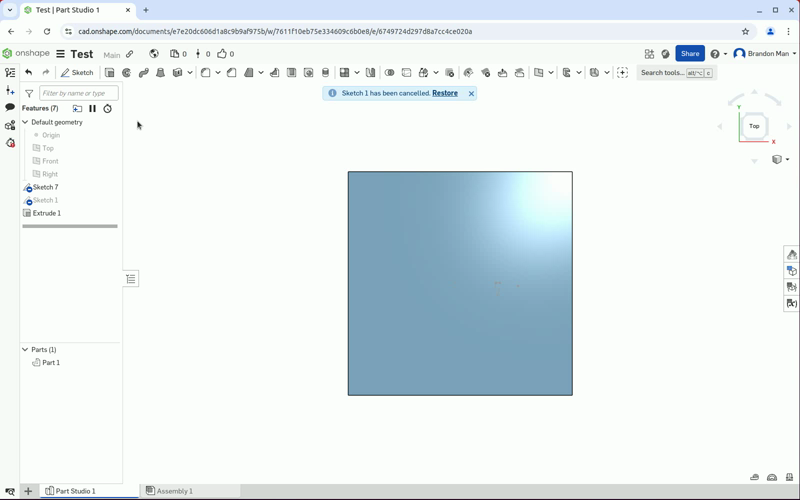
key(shift+h)
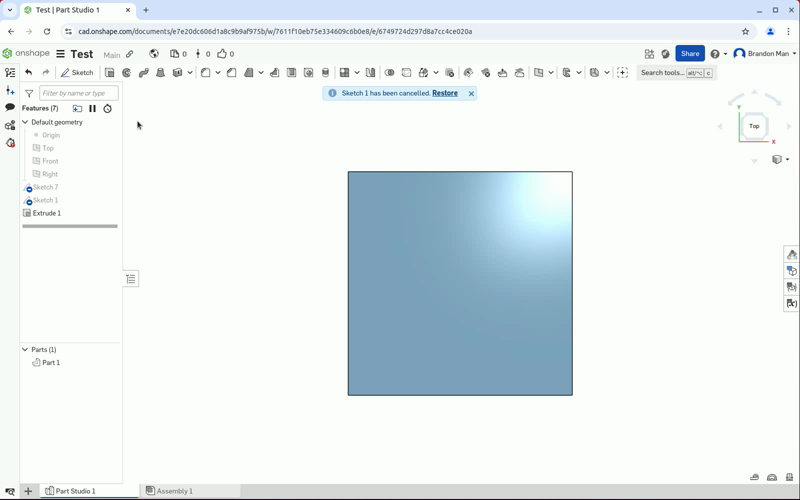
key(shift+h)
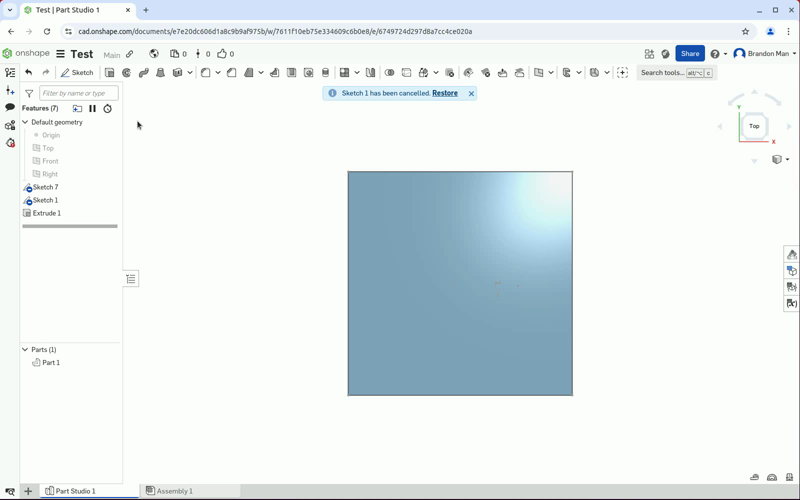
mouse_move(73, 189)
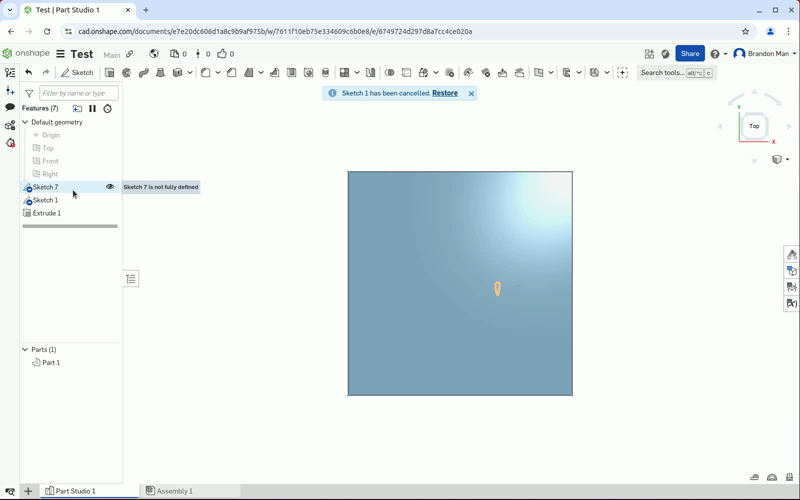
click(73, 189)
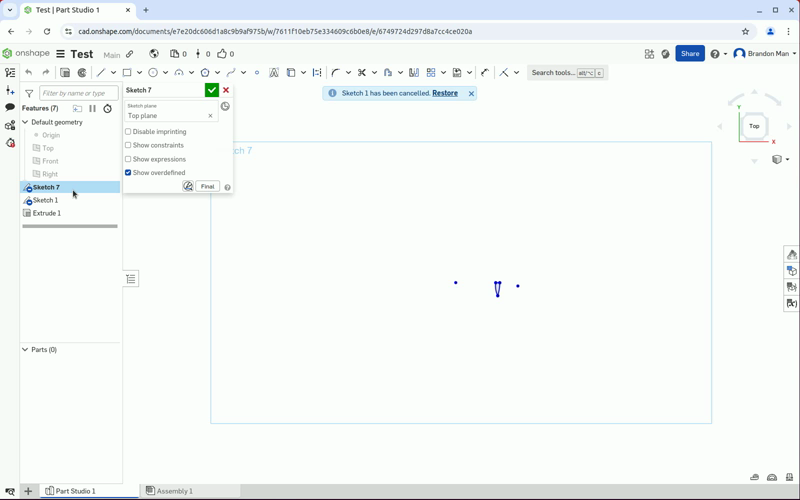
mouse_move(229, 92)
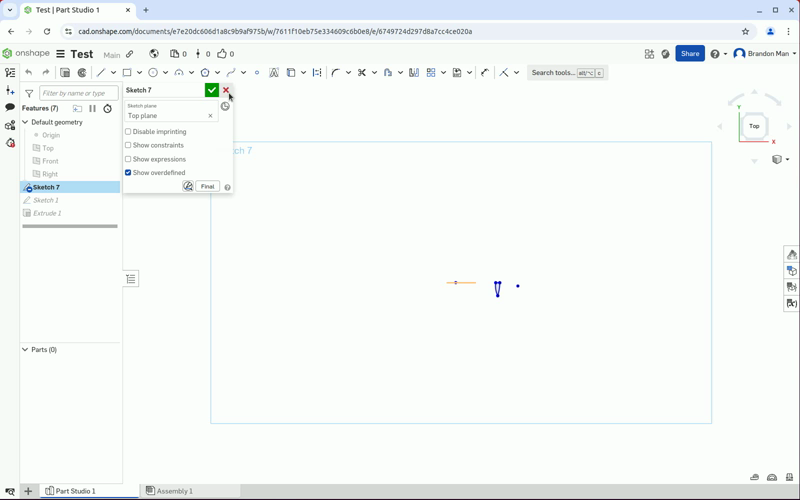
click(229, 92)
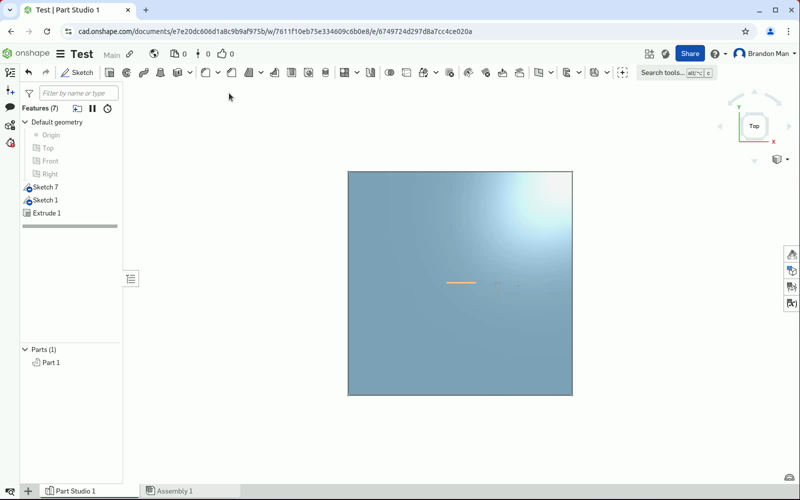
mouse_move(541, 75)
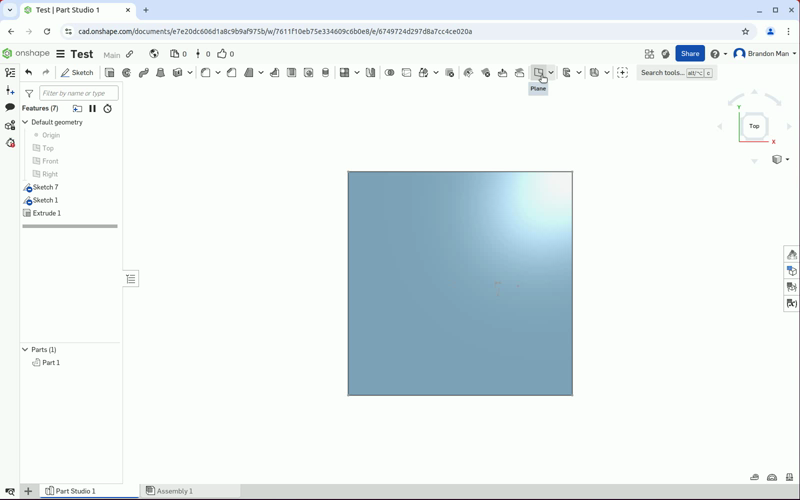
click(541, 75)
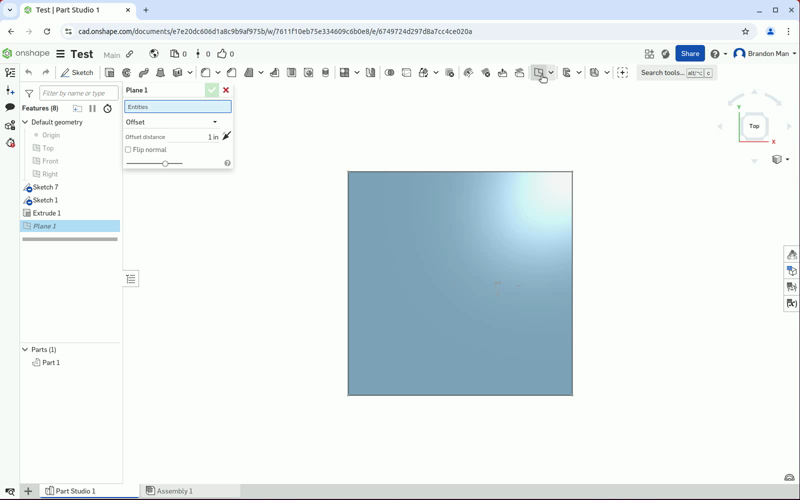
mouse_move(73, 150)
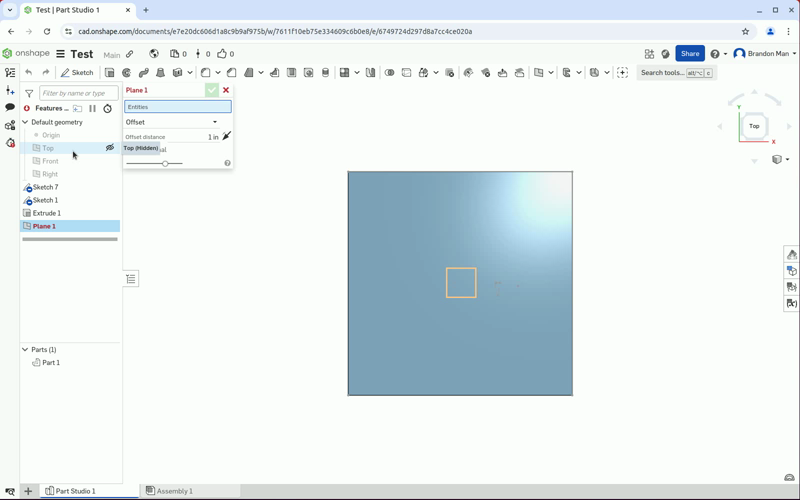
click(73, 150)
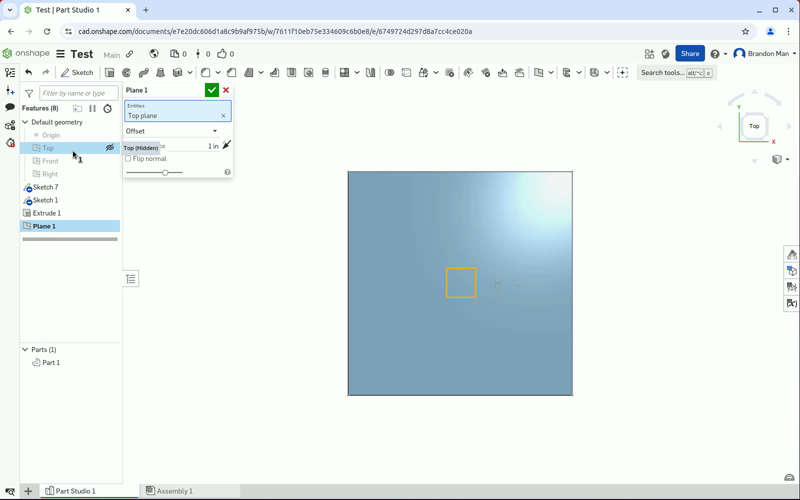
key(tab, 2)
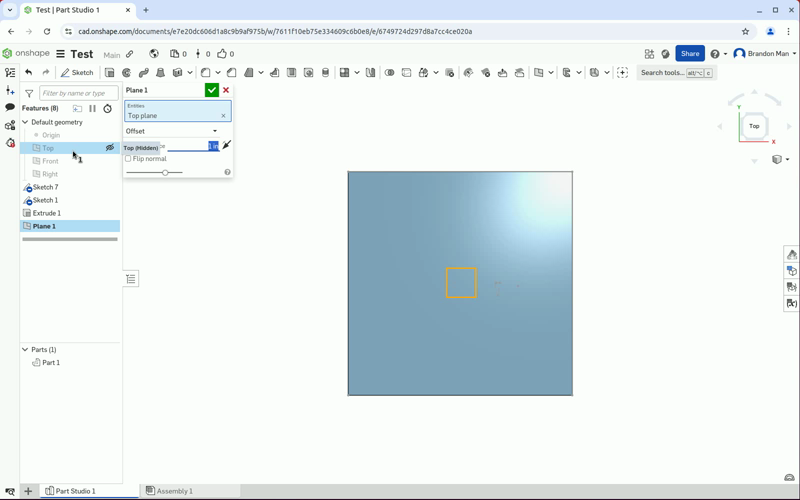
text(23.108)
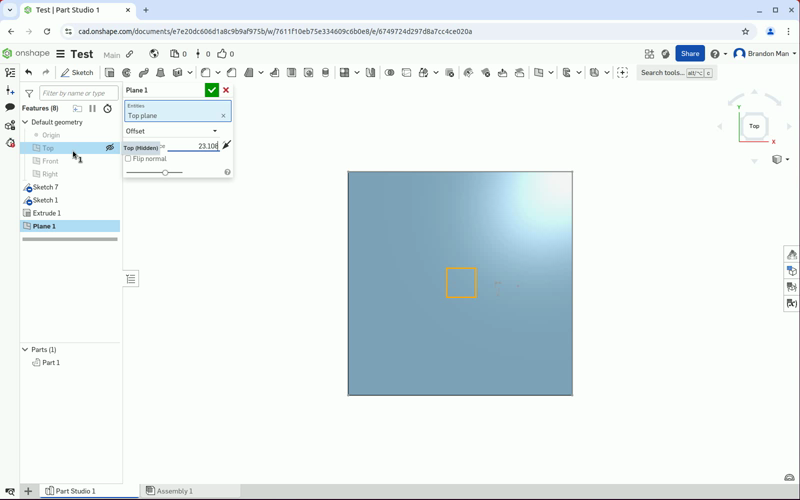
key(enter, 2)
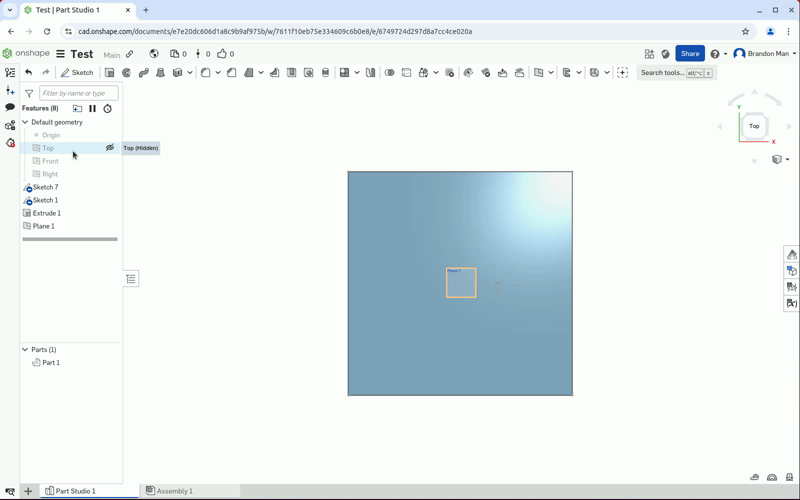
key(shift+s)
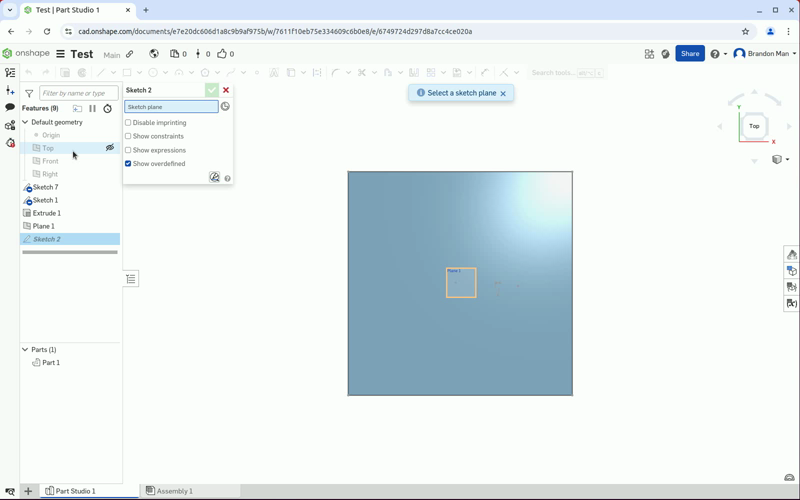
mouse_move(73, 228)
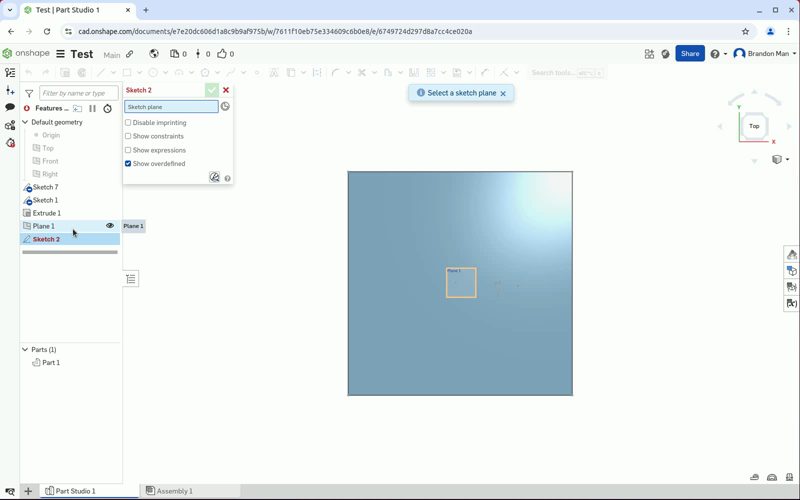
click(73, 228)
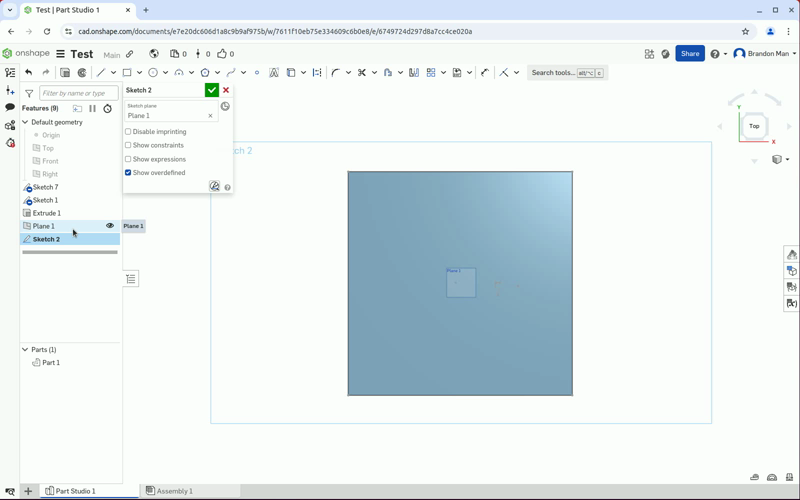
mouse_move(73, 352)
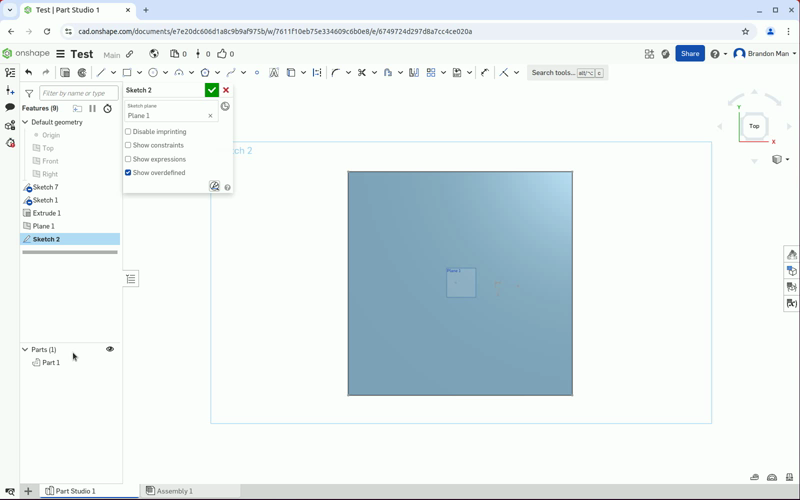
key(y)
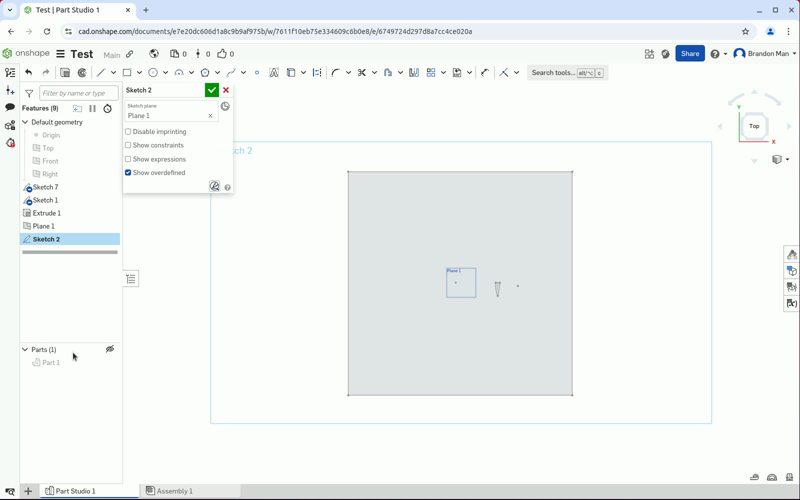
key(c)
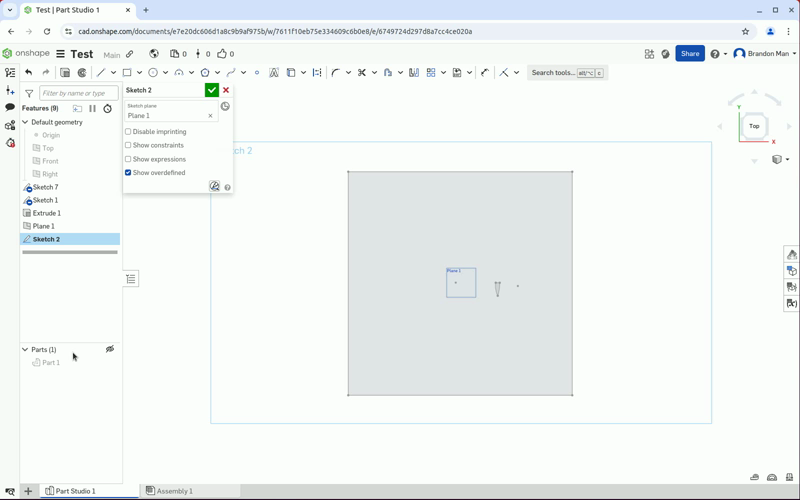
key_down(shift)
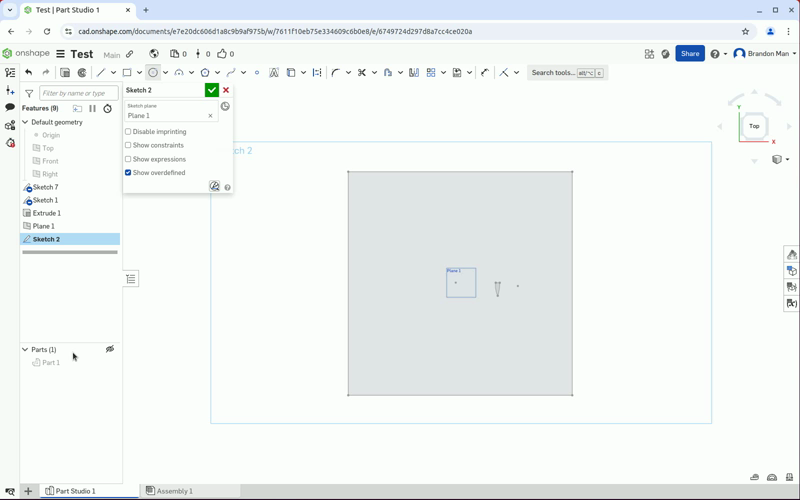
mouse_move(461, 282)
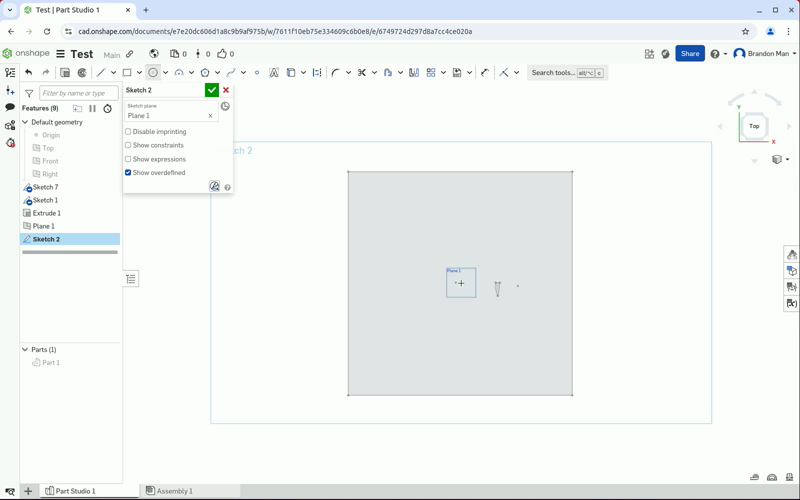
click(461, 282)
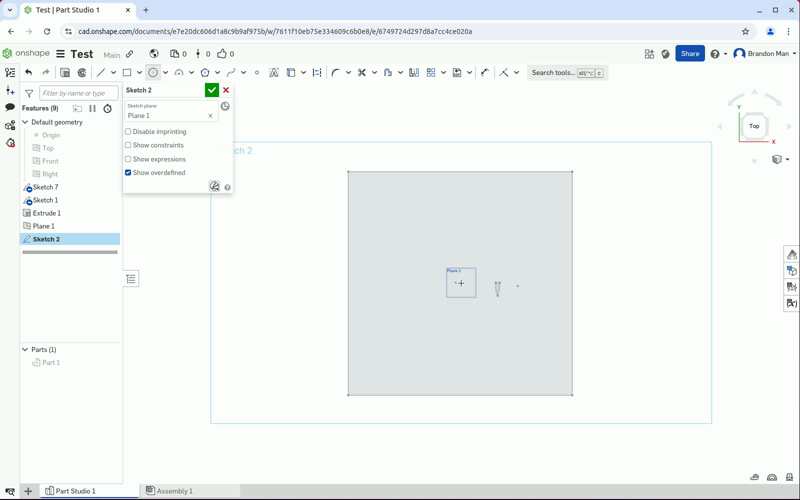
key_up(shift)
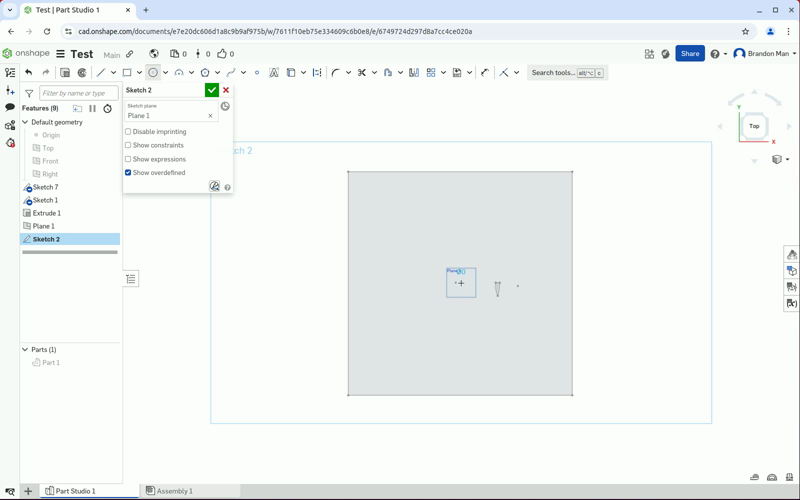
mouse_move(518, 282)
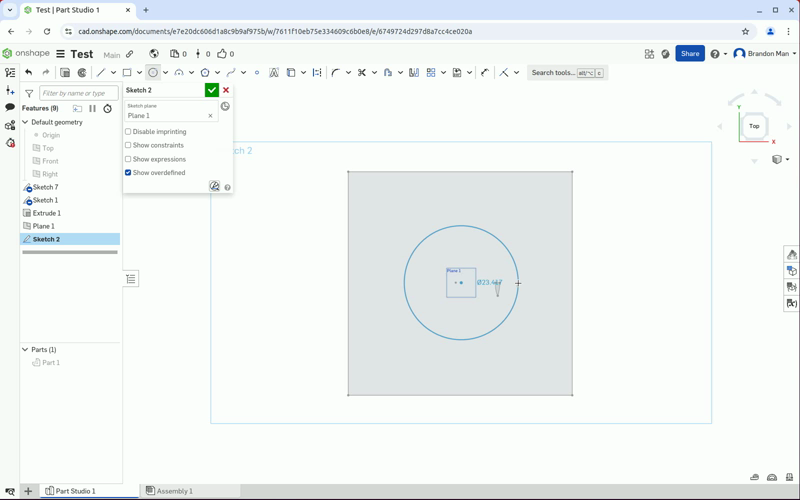
click(518, 282)
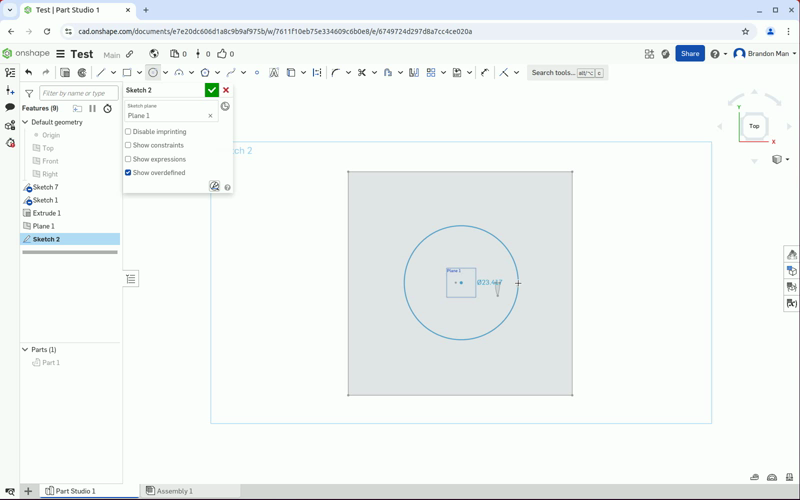
key(esc)
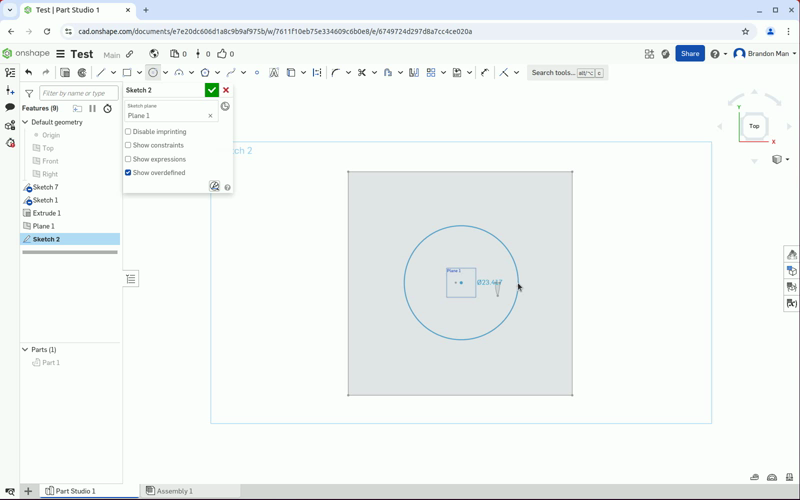
mouse_move(458, 292)
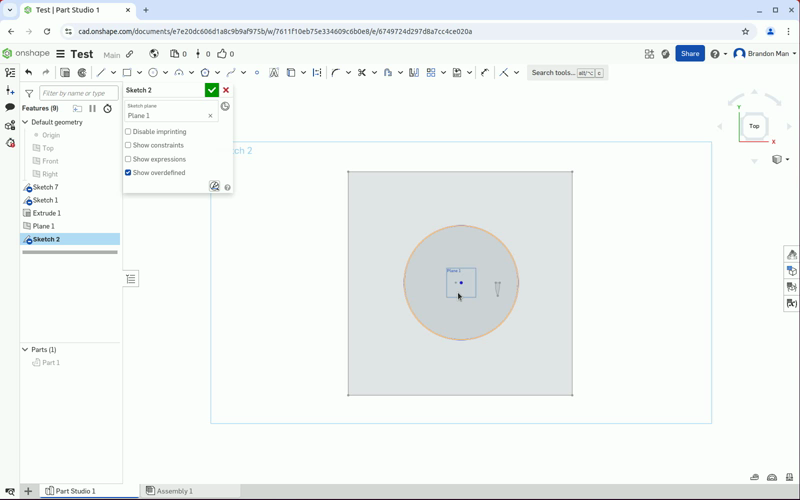
click(458, 292)
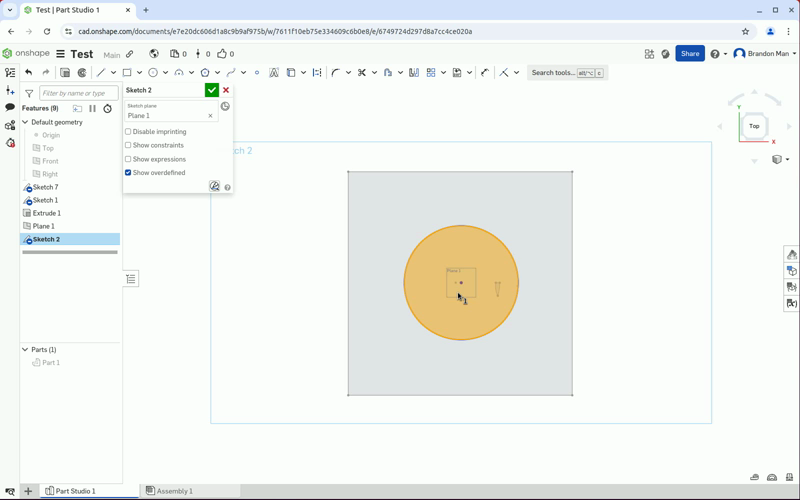
mouse_move(73, 352)
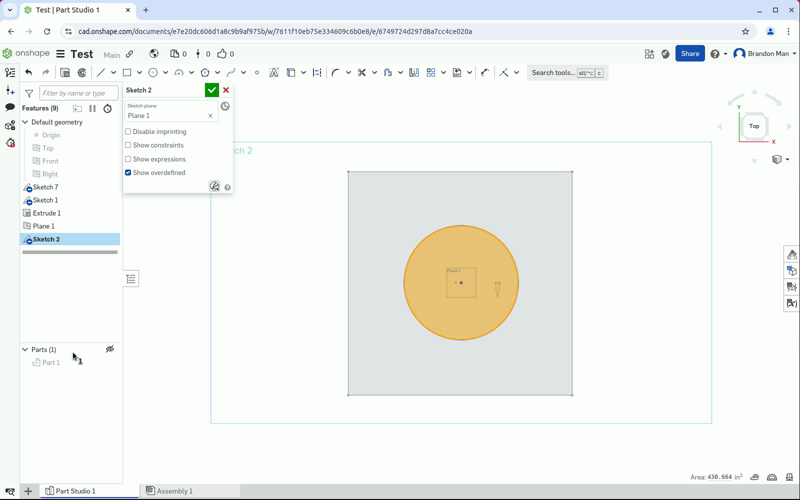
key(shift+y)
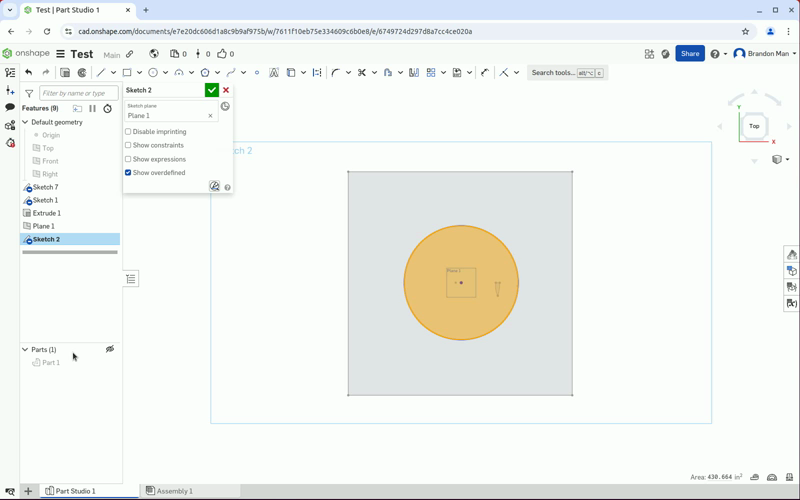
key(shift+e)
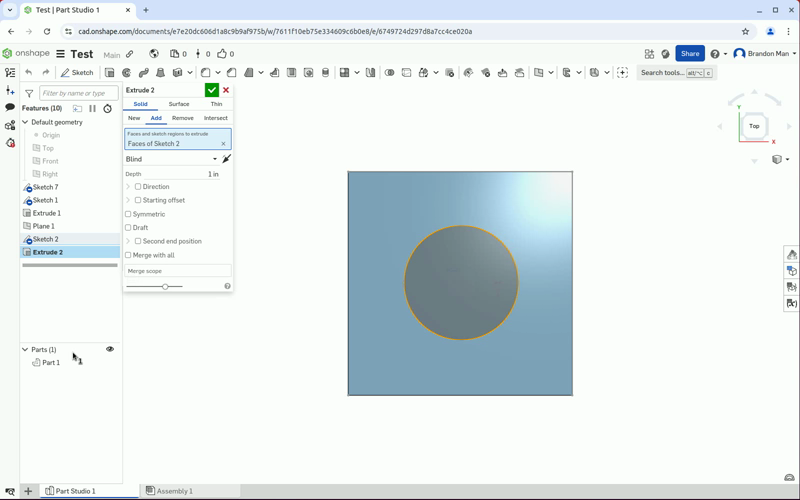
mouse_move(143, 106)
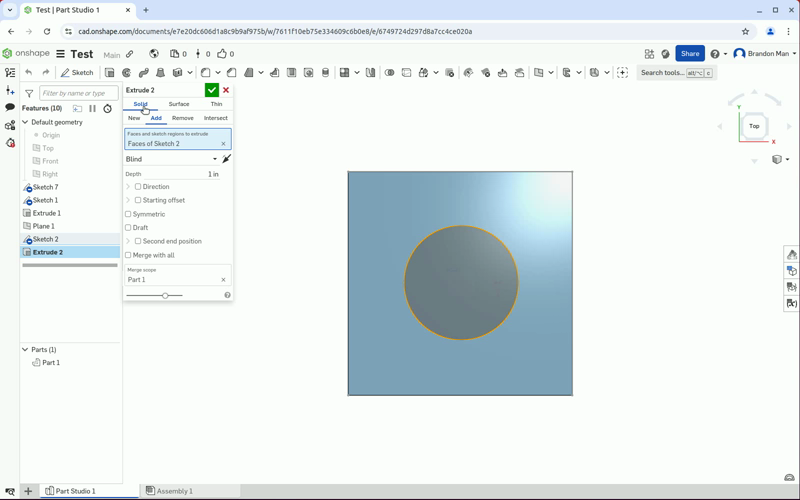
click(143, 106)
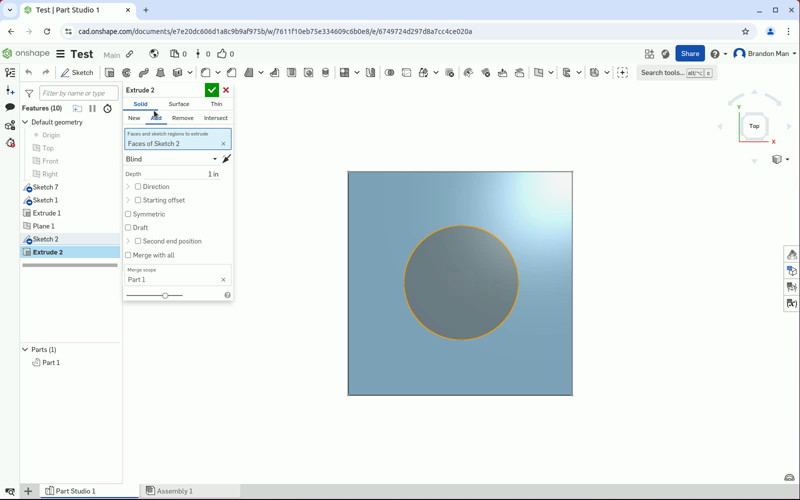
mouse_move(186, 120)
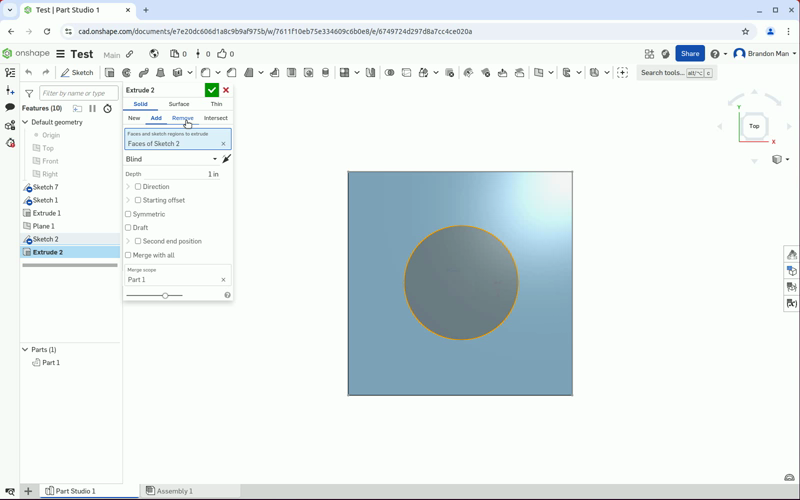
click(186, 120)
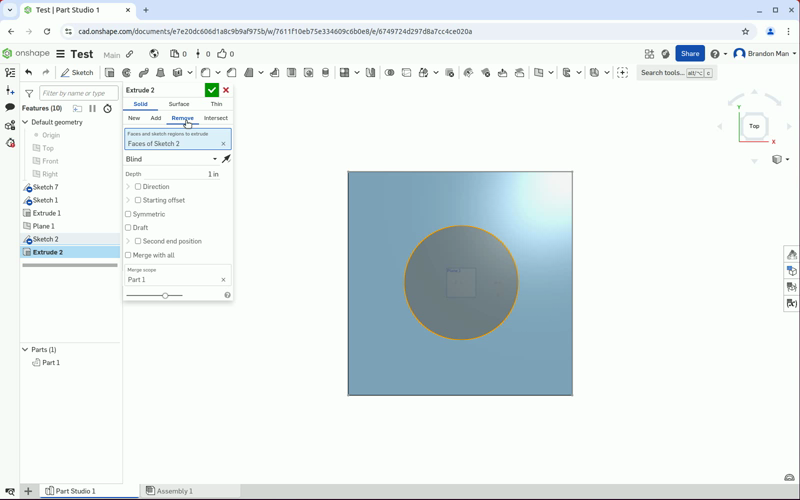
key(tab, 4)
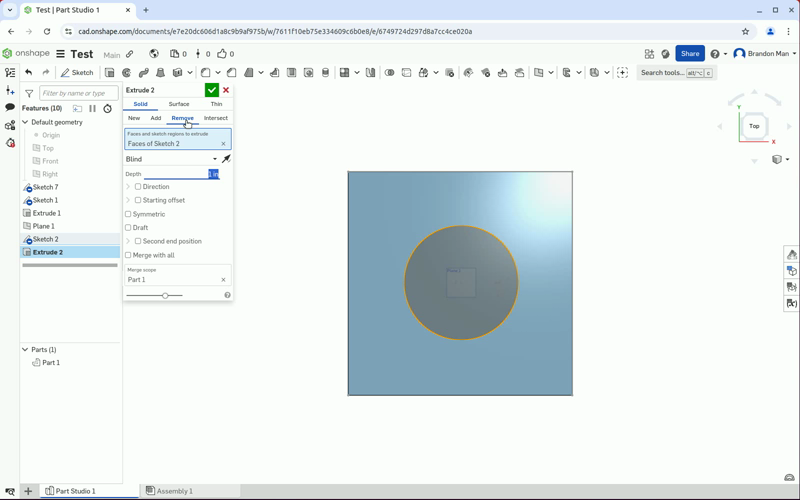
text(18.535)
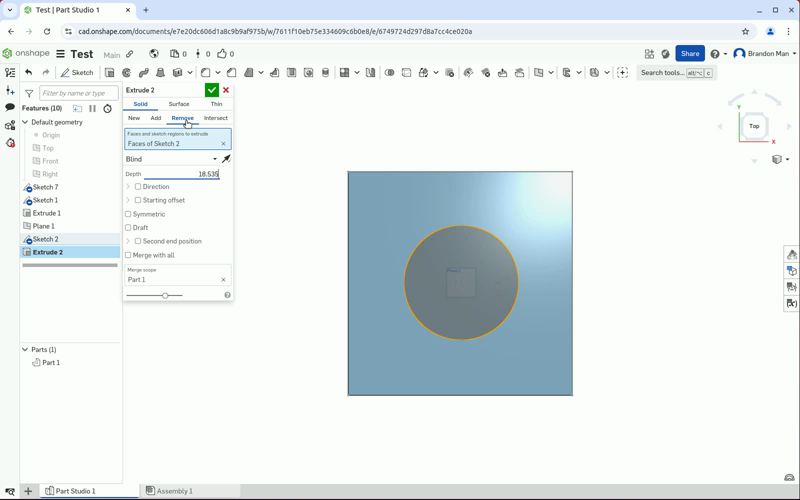
key(tab, 6)
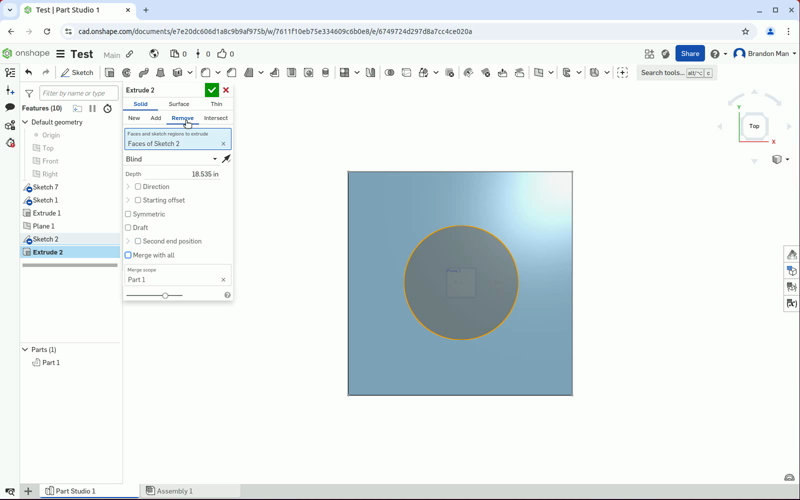
key(space)
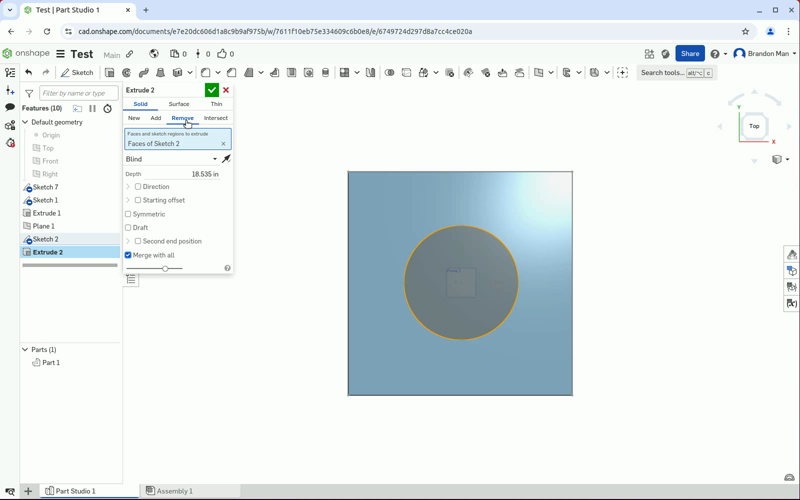
key(enter)
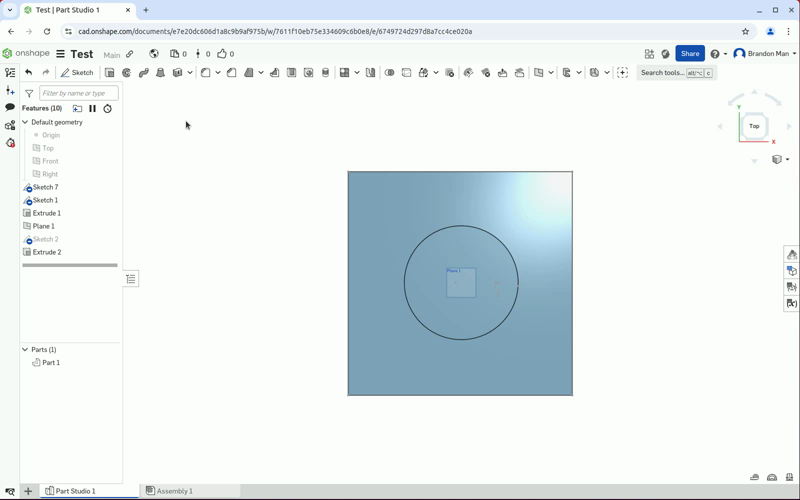
key(shift+h)
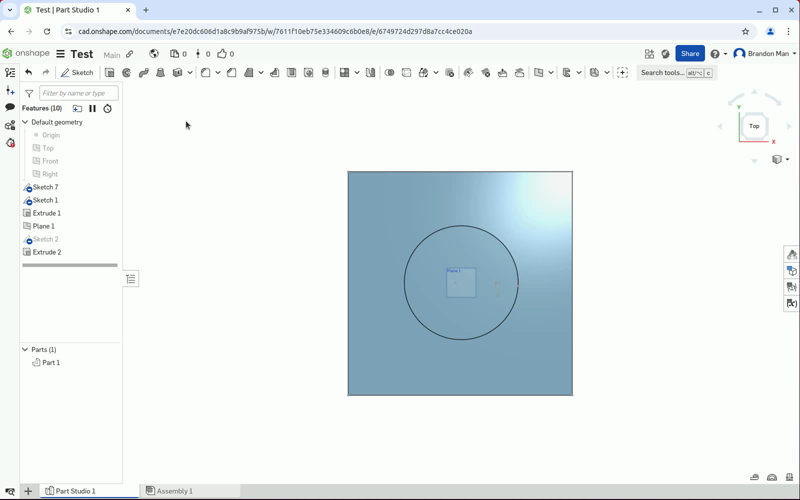
key(shift+h)
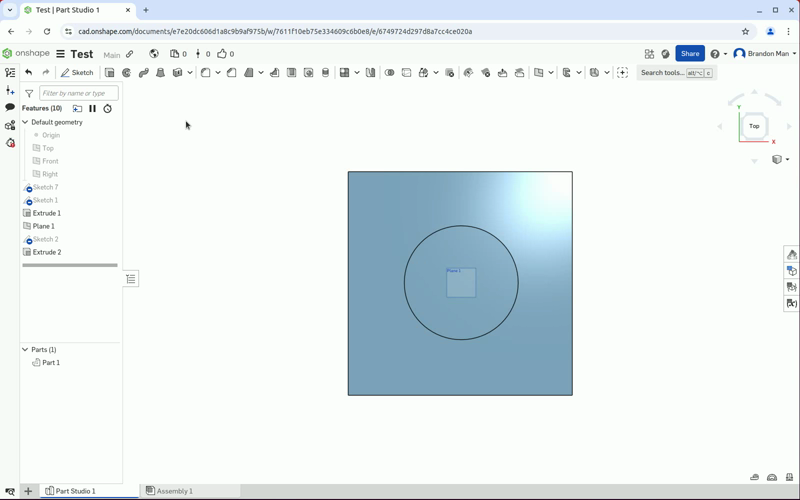
key(shift+7)
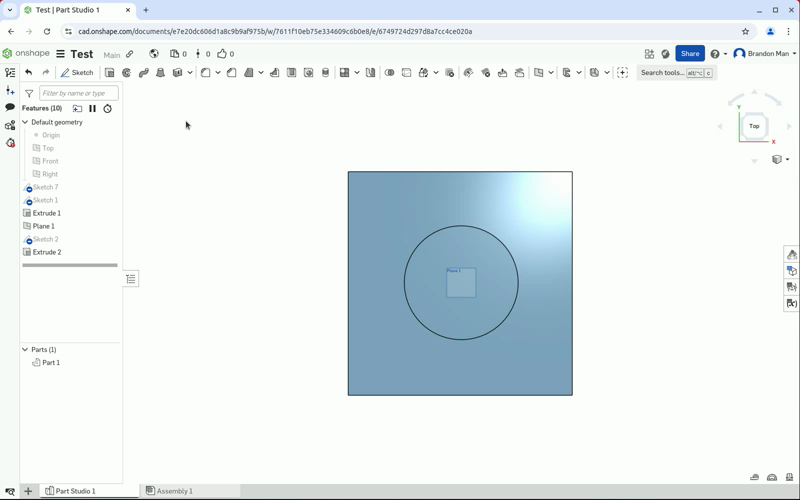
key(up, 3)
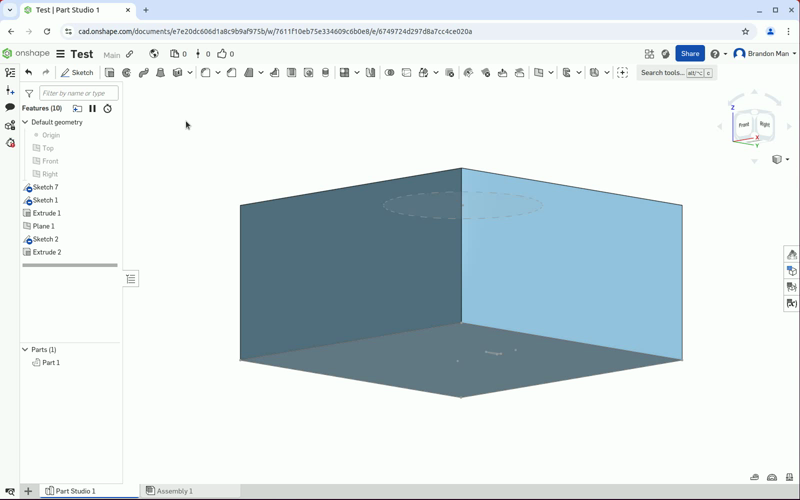
key(left, 3)
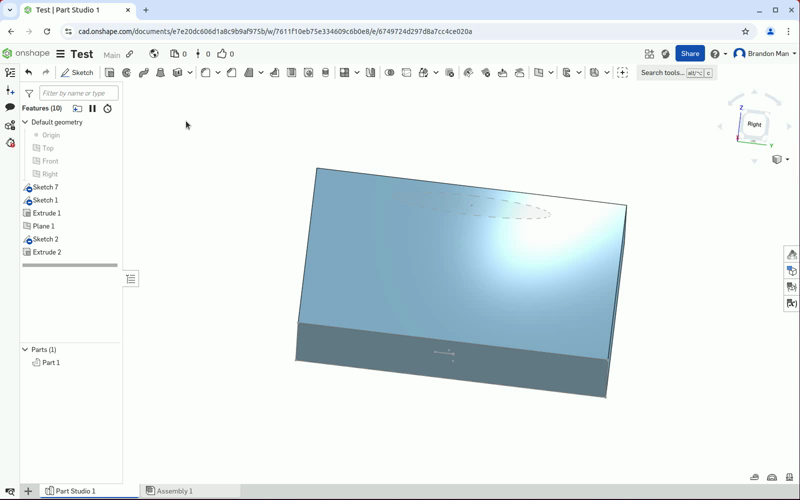
key(right, 3)
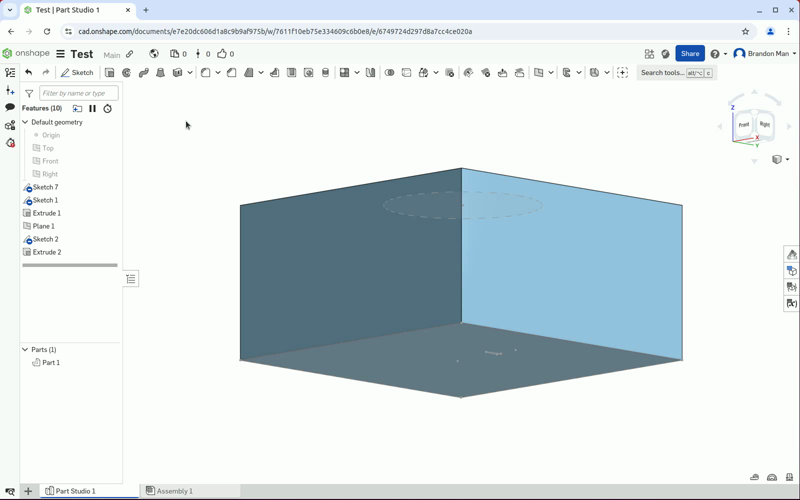
key(down, 3)
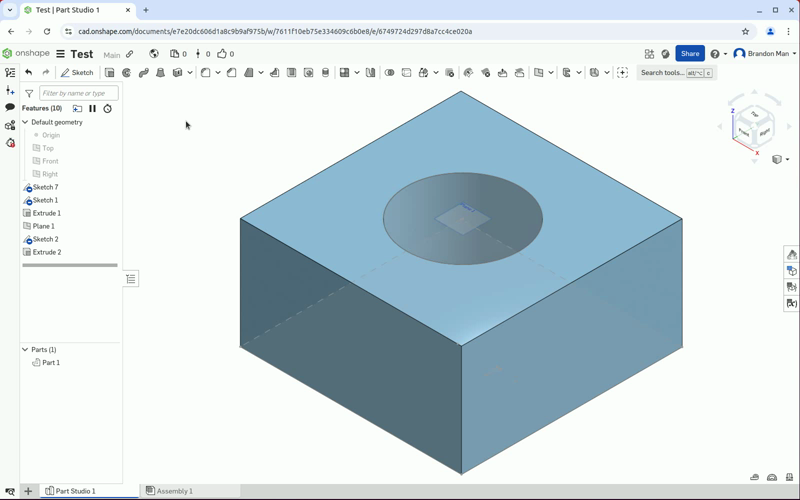
mouse_move(73, 189)
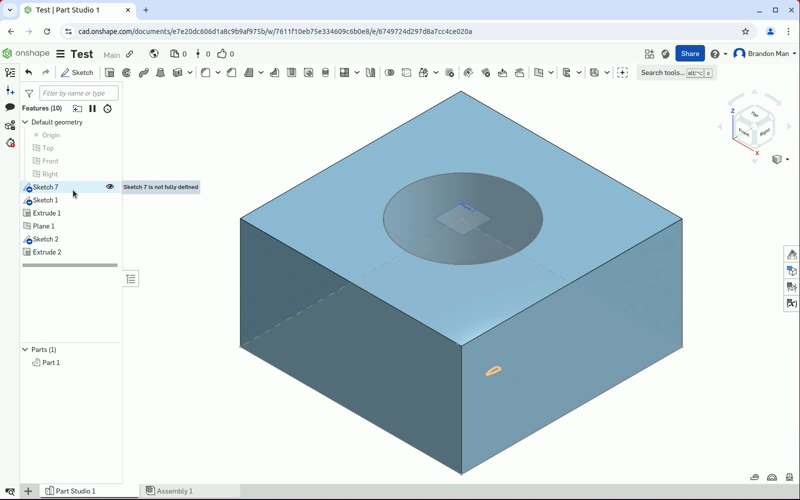
click(73, 189)